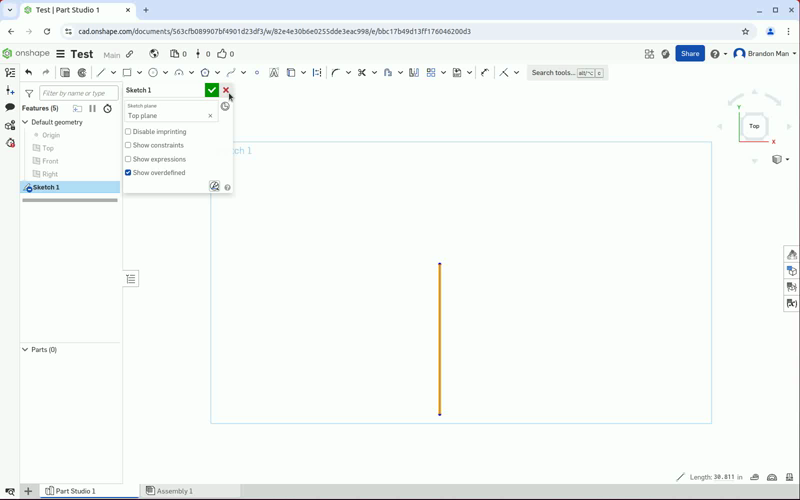
key(shift+h)
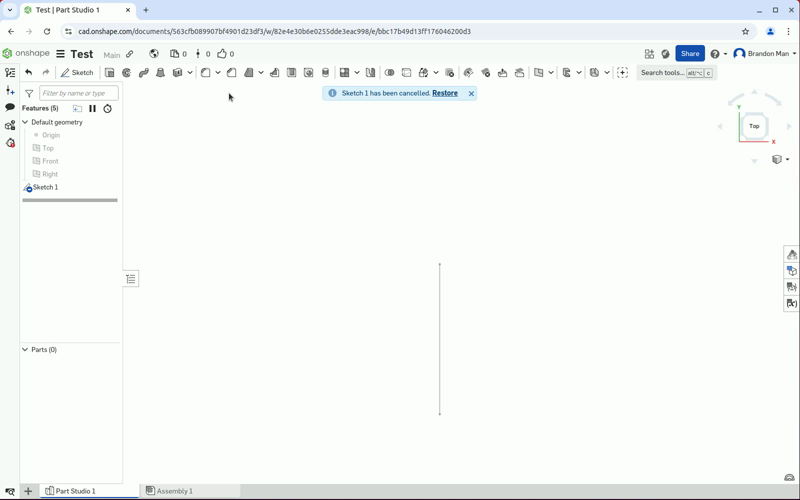
mouse_move(73, 352)
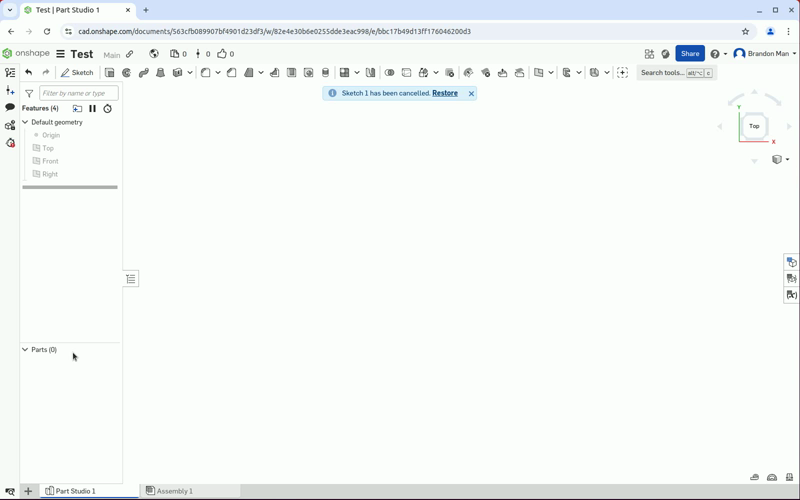
key(y)
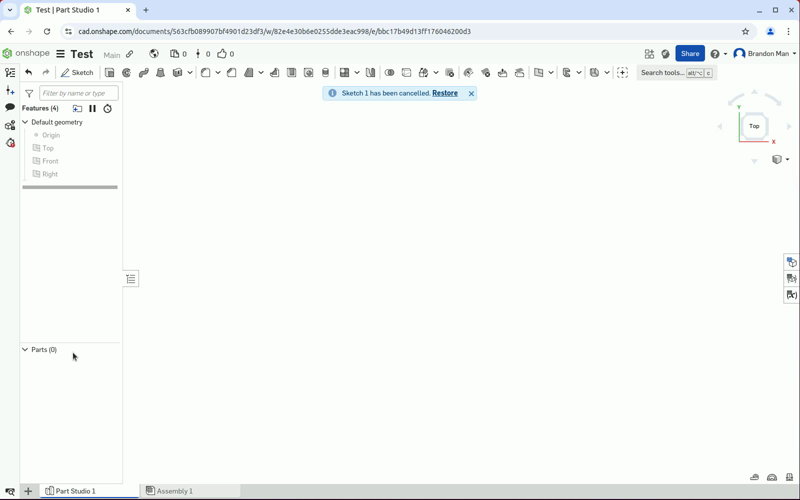
key(shift+p)
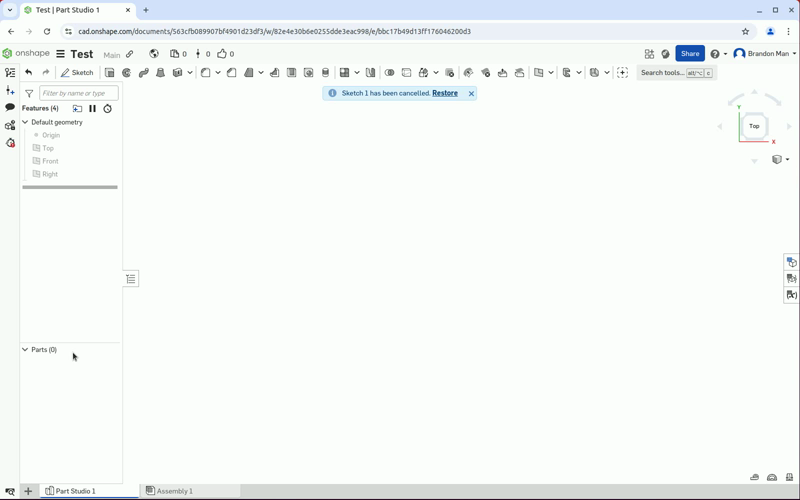
key(space)
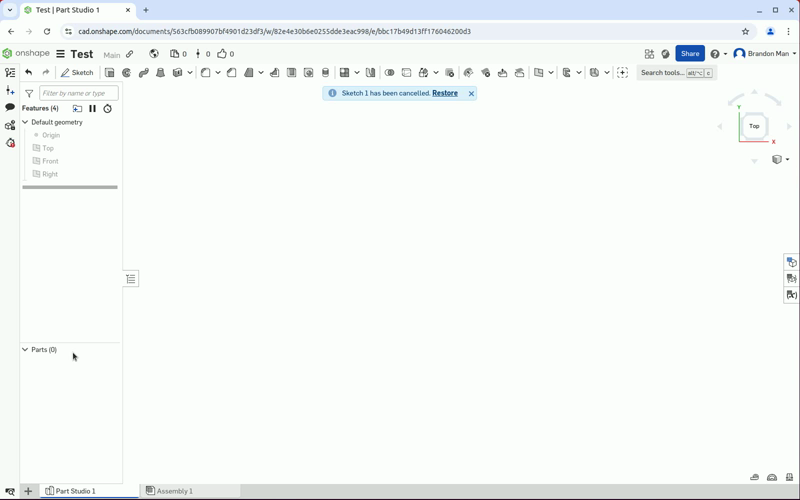
key_down(shift)
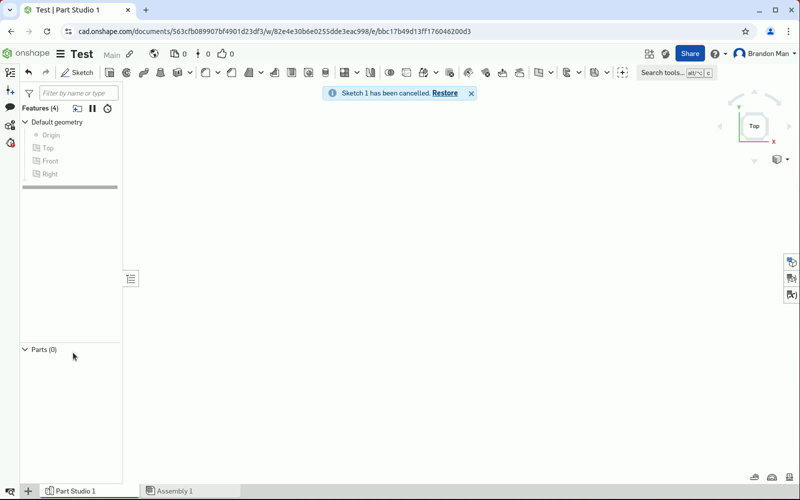
key(up)
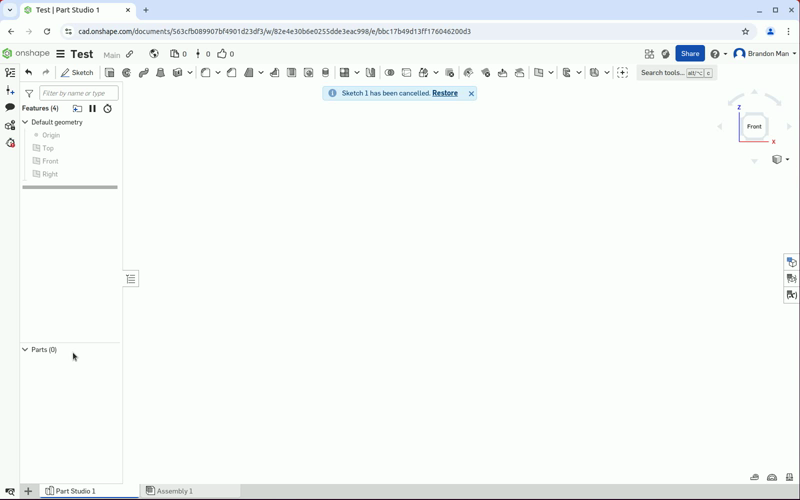
key_up(shift)
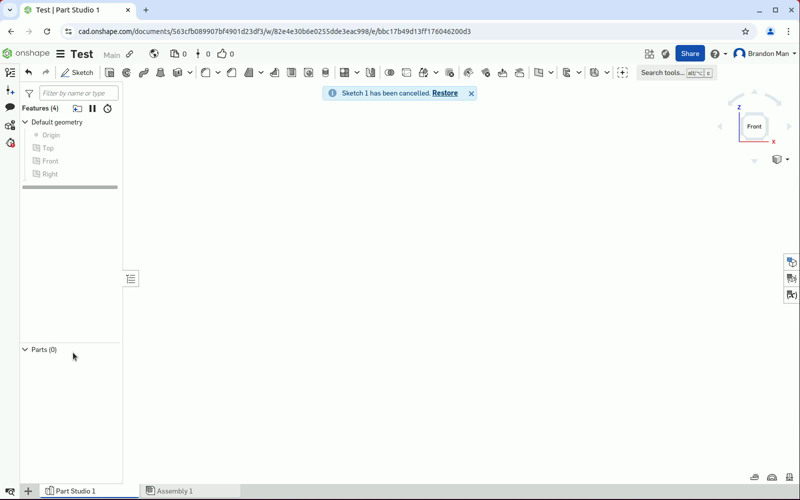
key(space)
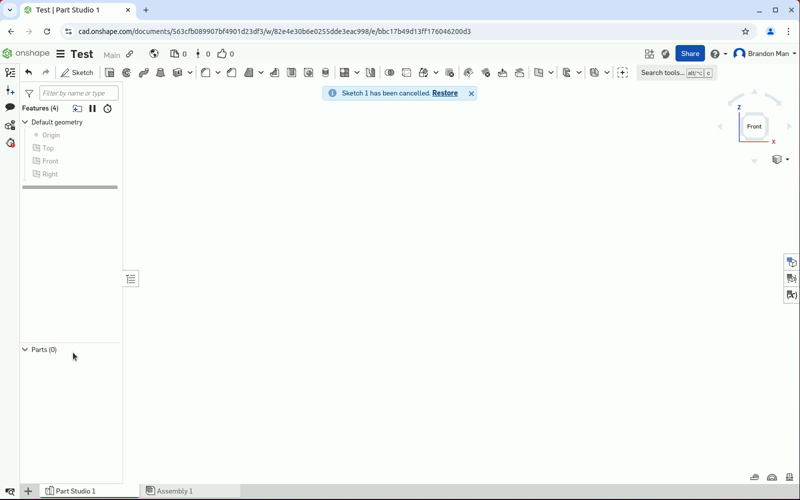
key_down(shift)
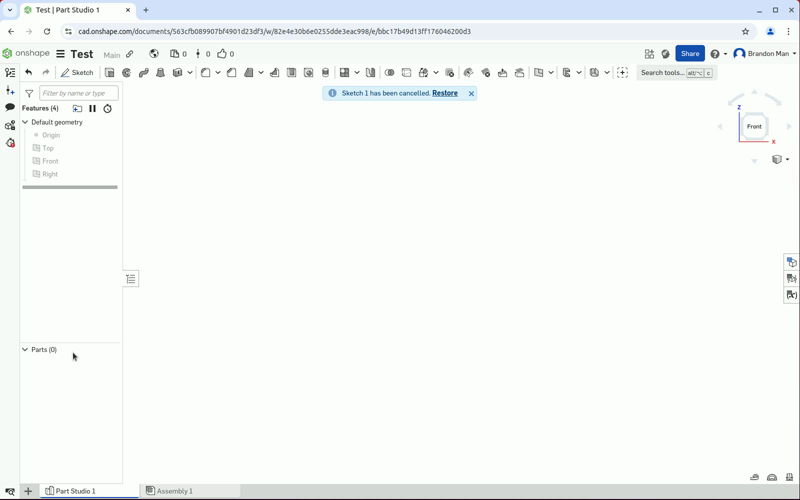
key(left)
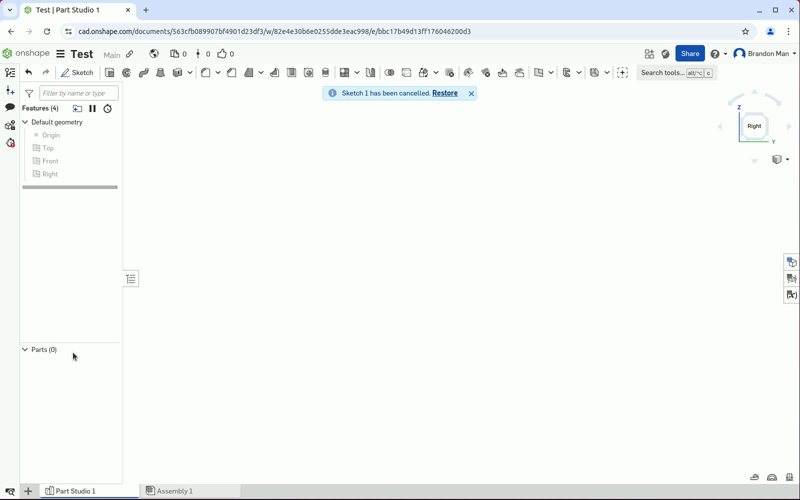
key_up(shift)
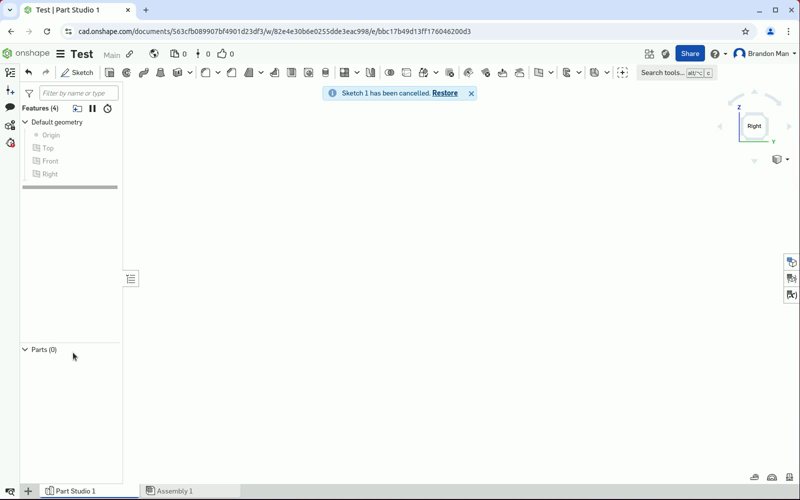
mouse_move(73, 352)
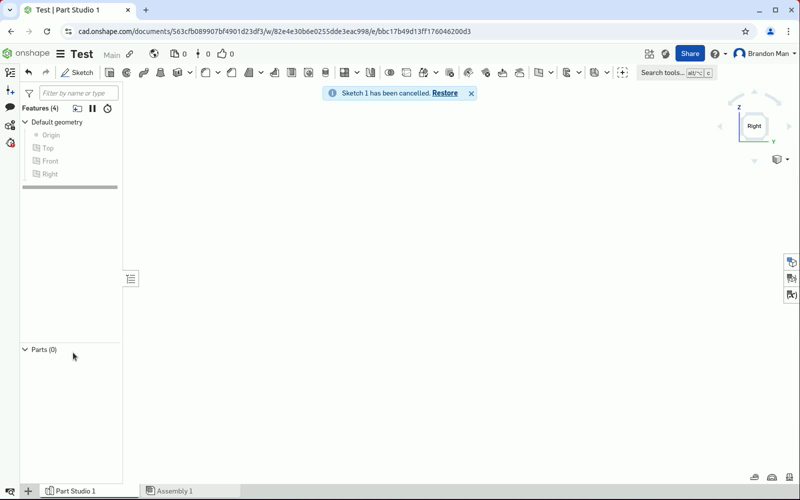
key(shift+y)
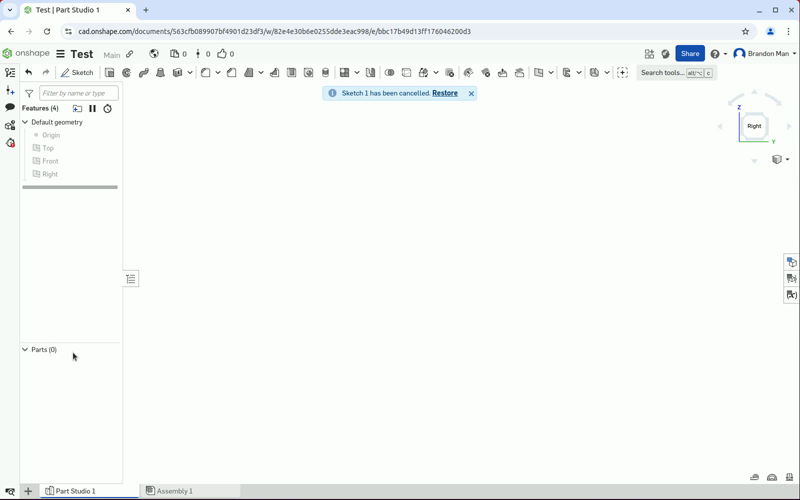
key(shift+s)
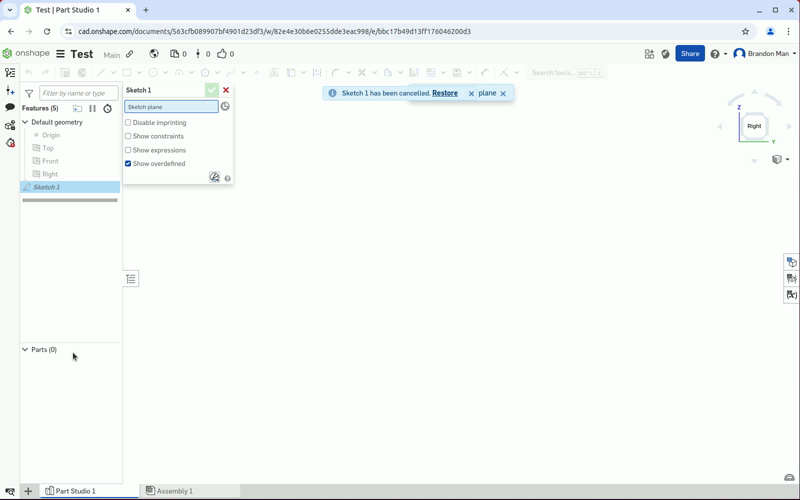
mouse_move(73, 176)
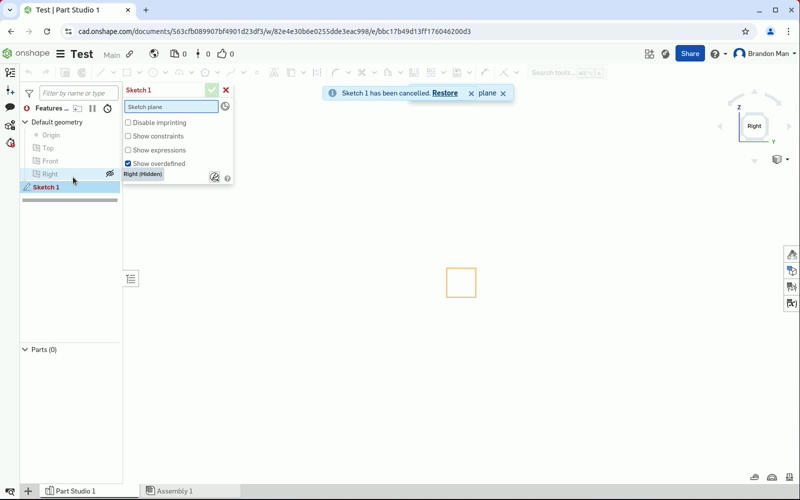
click(73, 176)
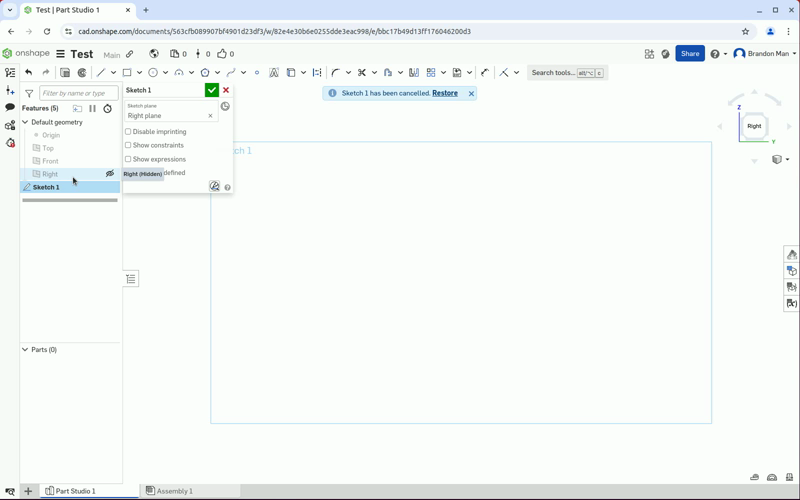
mouse_move(73, 352)
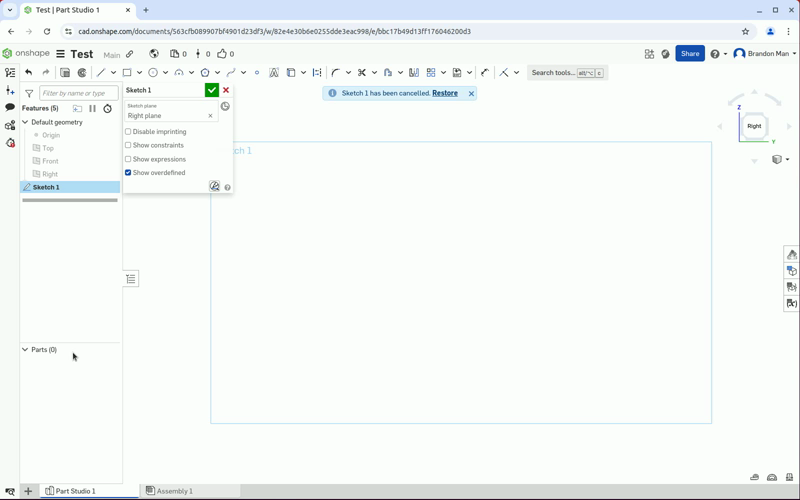
key(y)
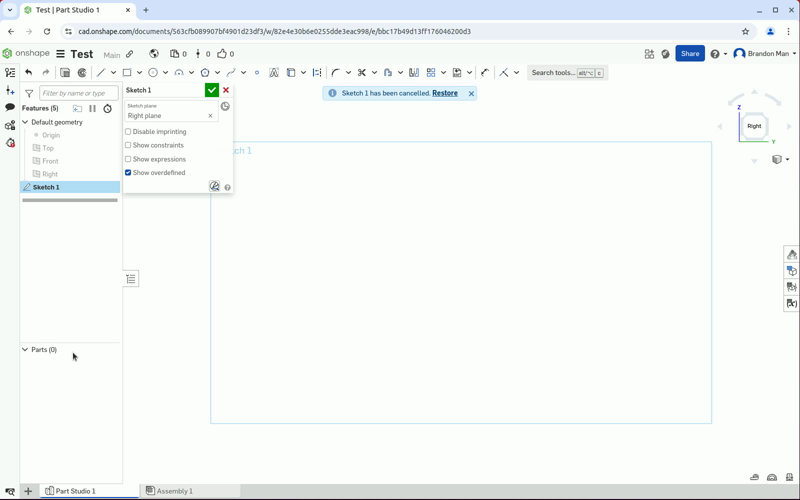
key(c)
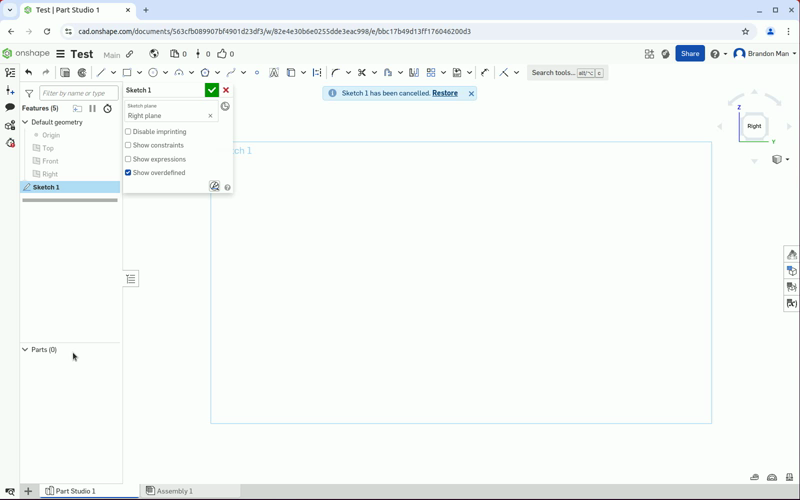
key_down(shift)
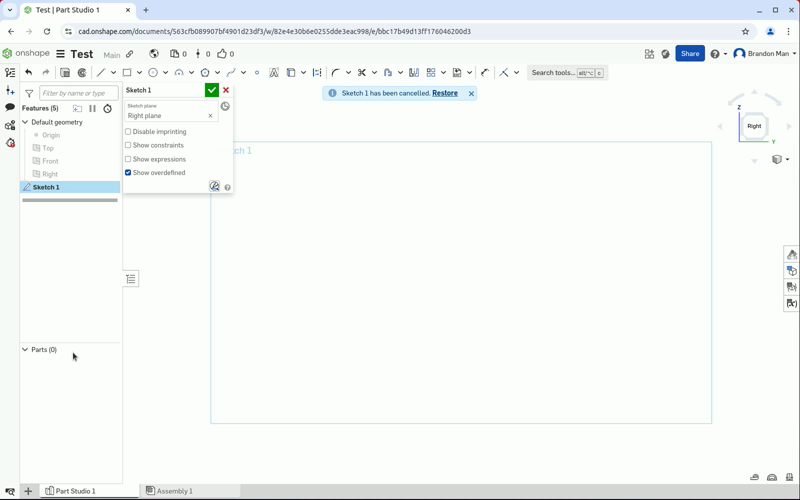
mouse_move(461, 282)
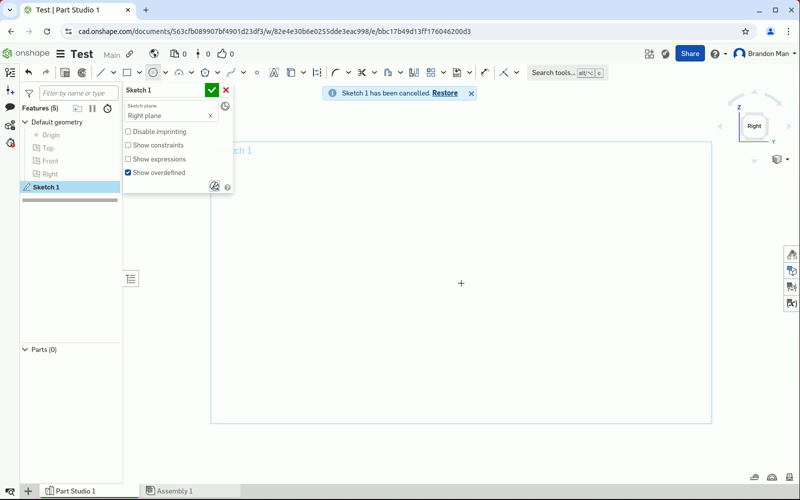
click(461, 282)
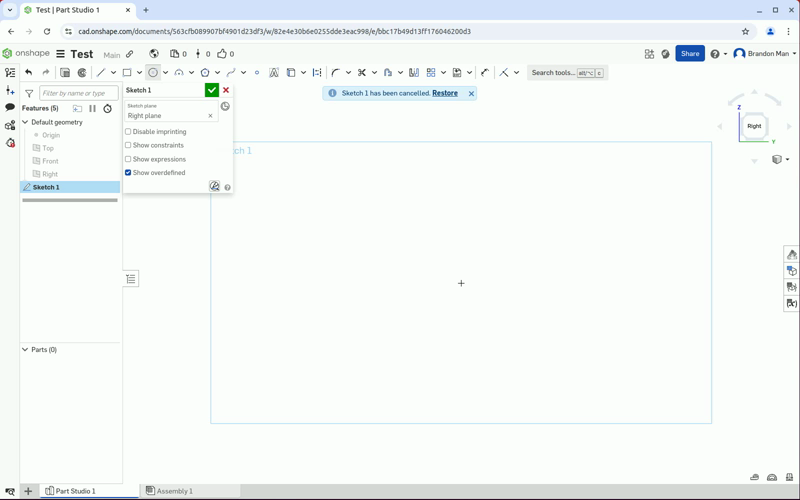
key_up(shift)
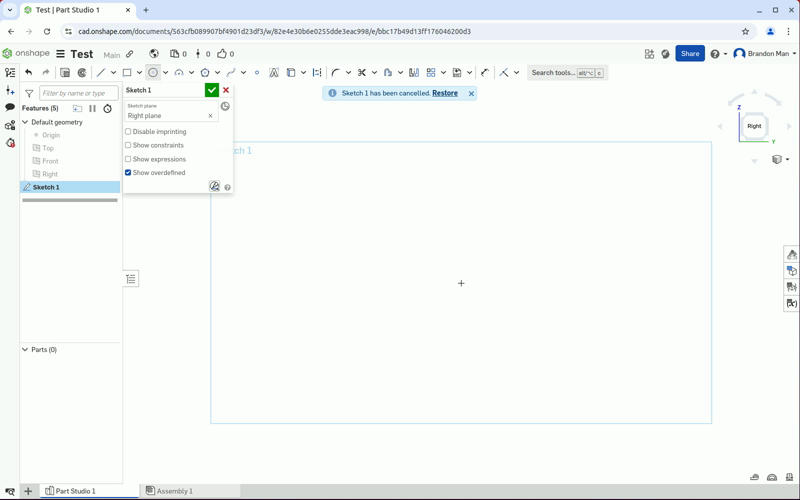
mouse_move(499, 282)
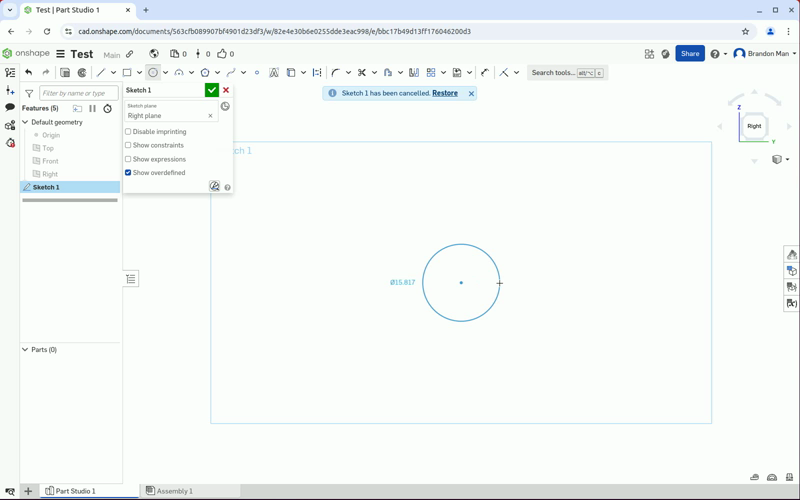
click(499, 282)
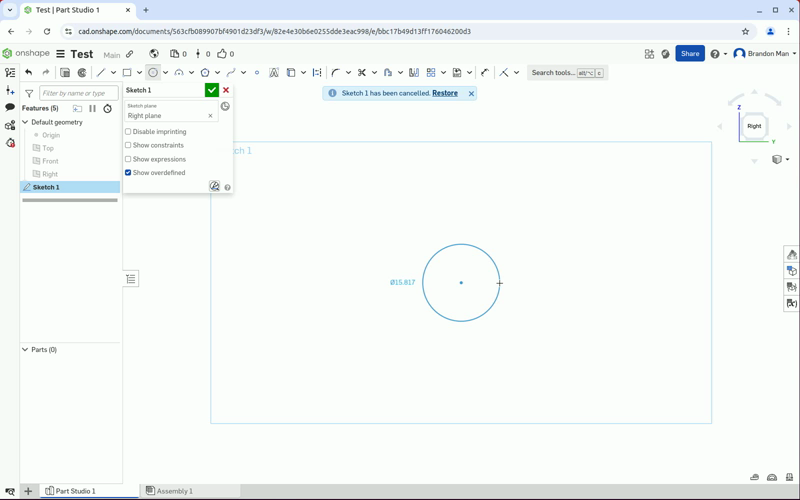
key(esc)
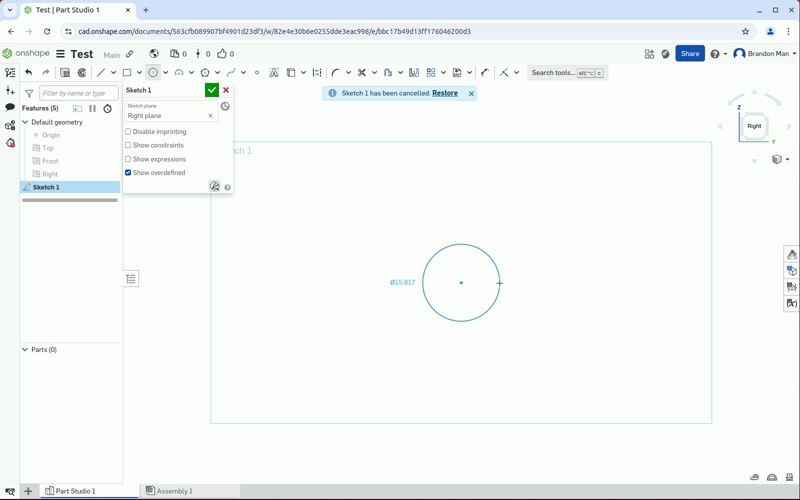
key(c)
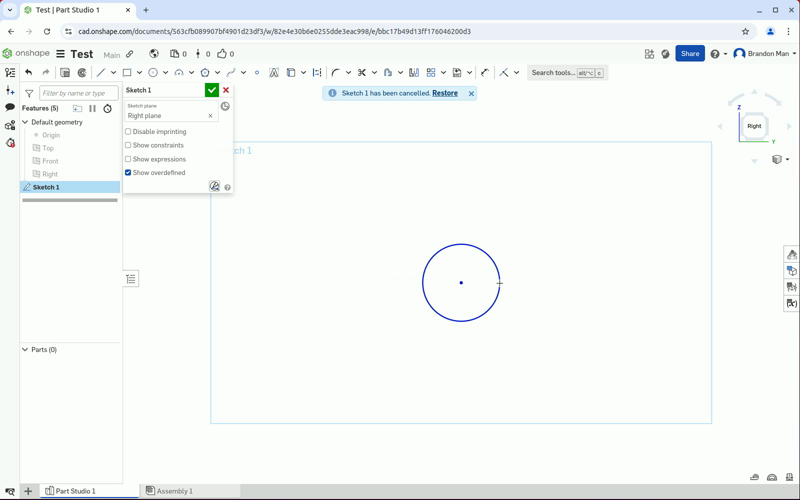
key_down(shift)
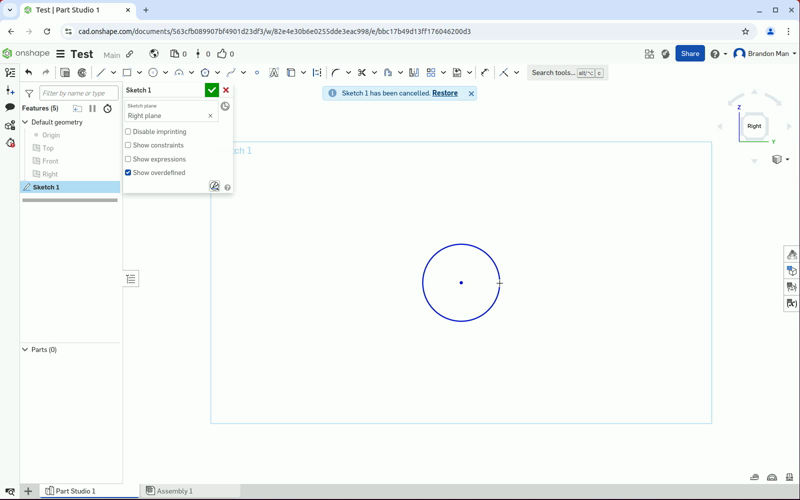
mouse_move(461, 282)
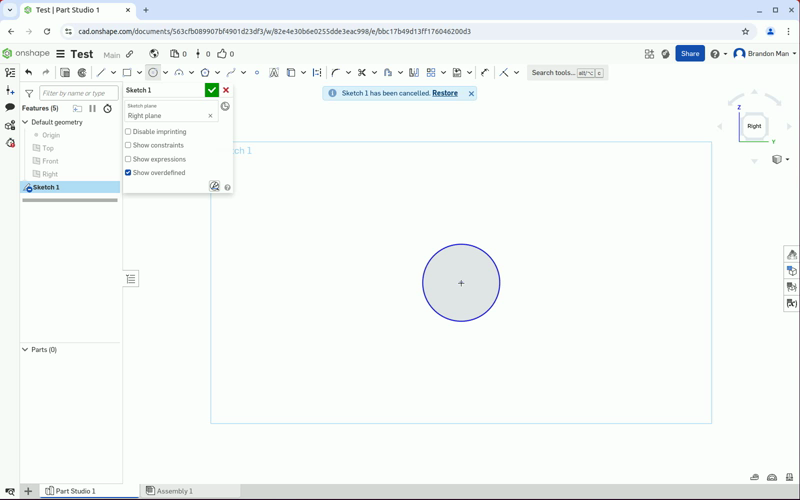
click(461, 282)
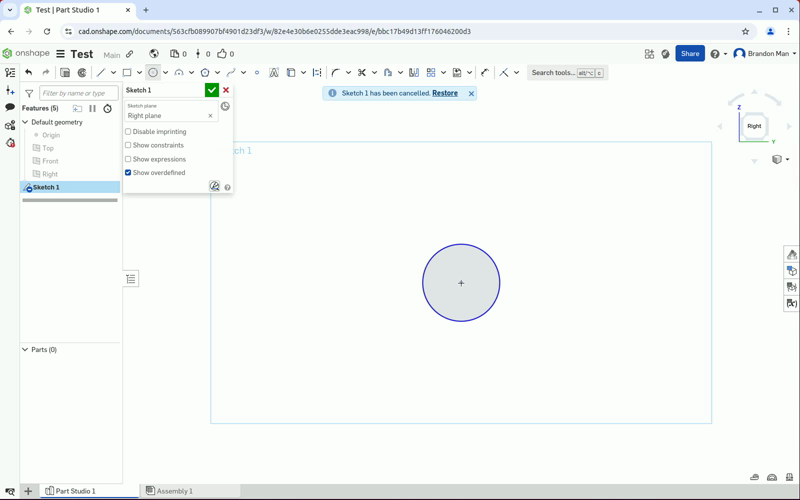
key_up(shift)
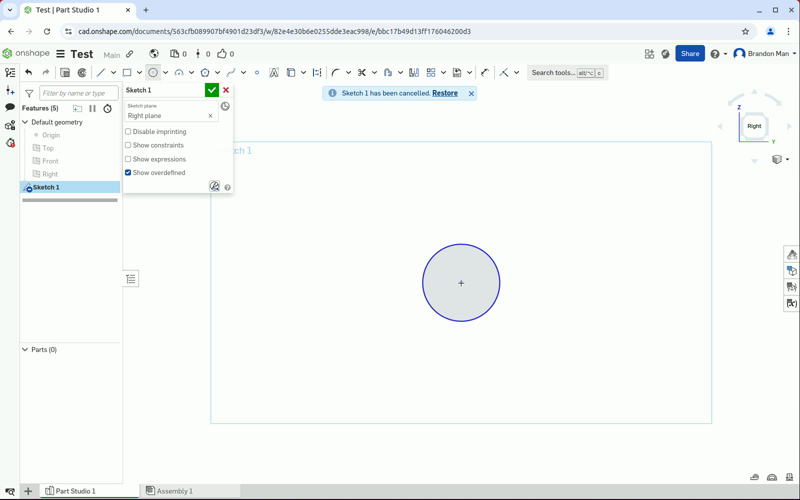
mouse_move(472, 282)
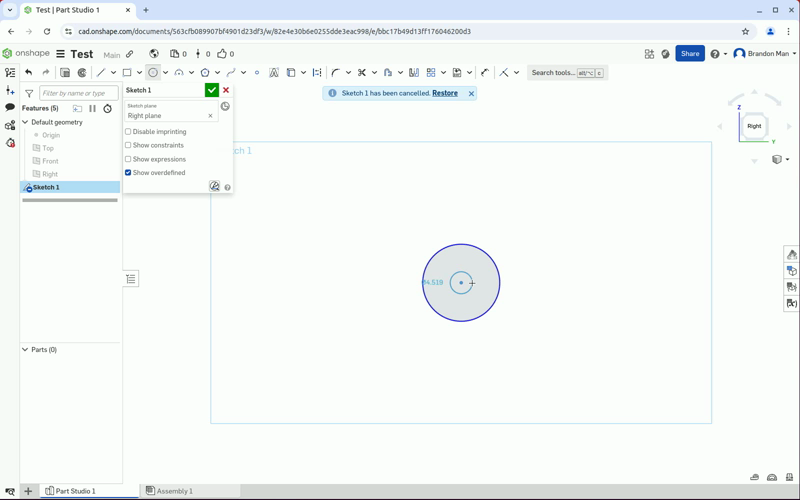
click(472, 282)
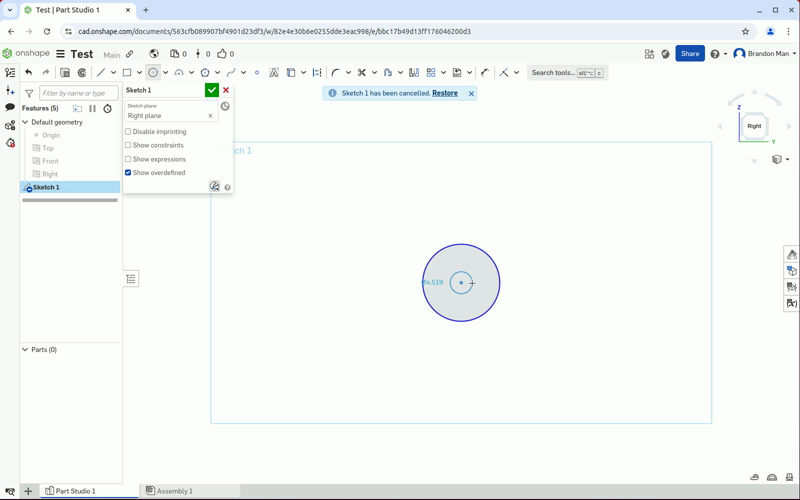
key(esc)
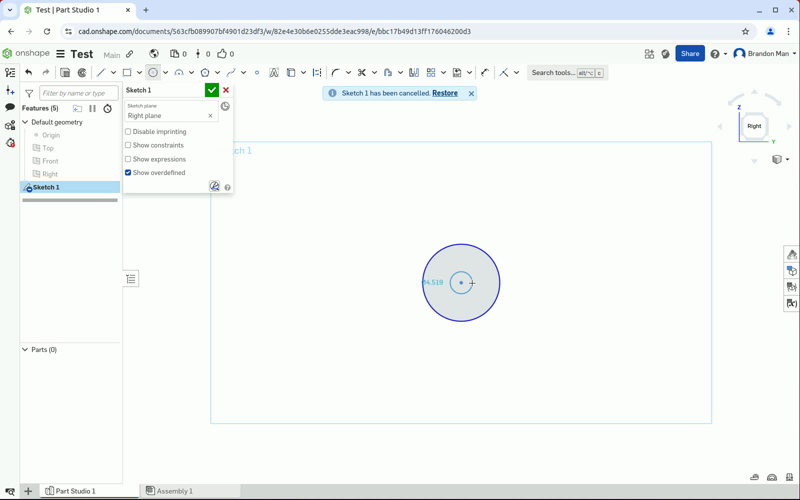
mouse_move(451, 268)
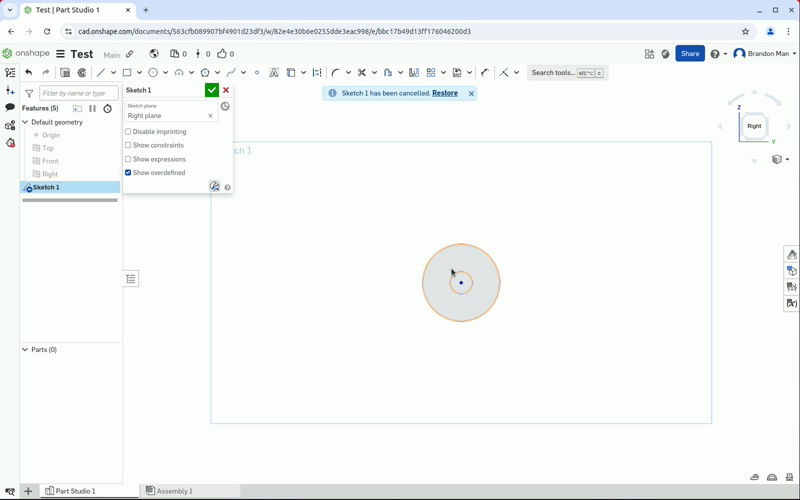
click(451, 268)
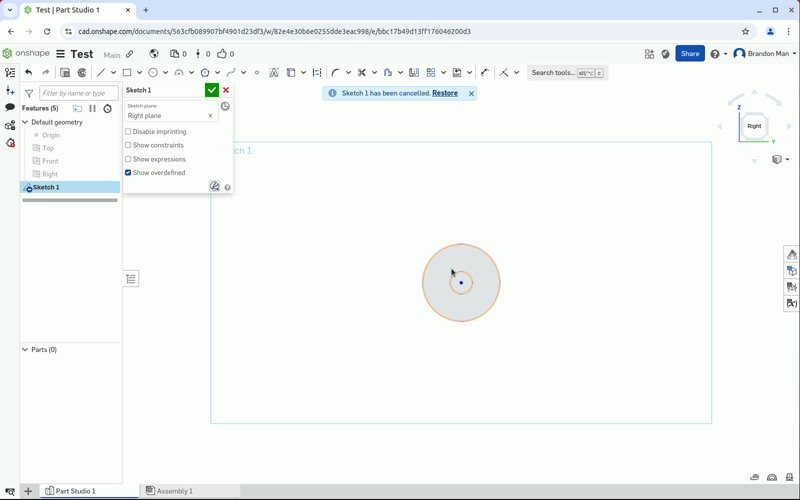
mouse_move(73, 352)
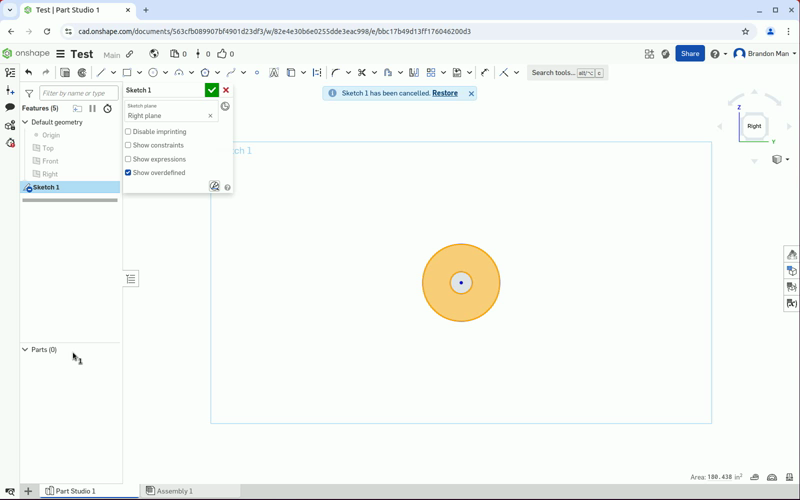
key(shift+y)
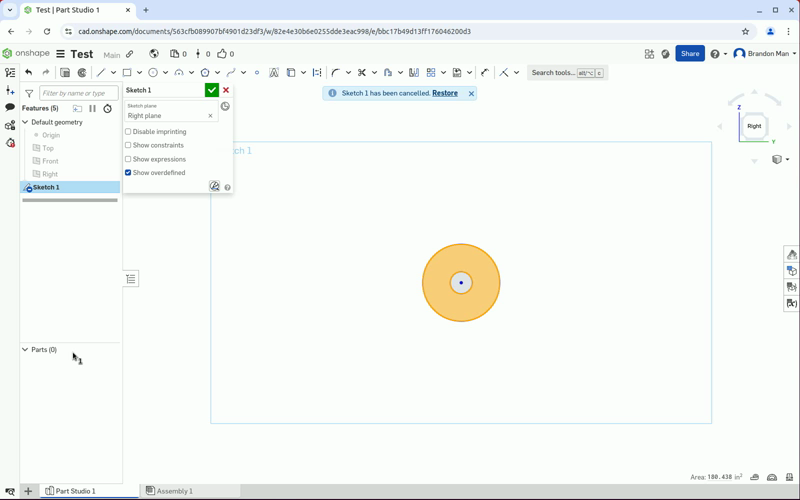
key(shift+e)
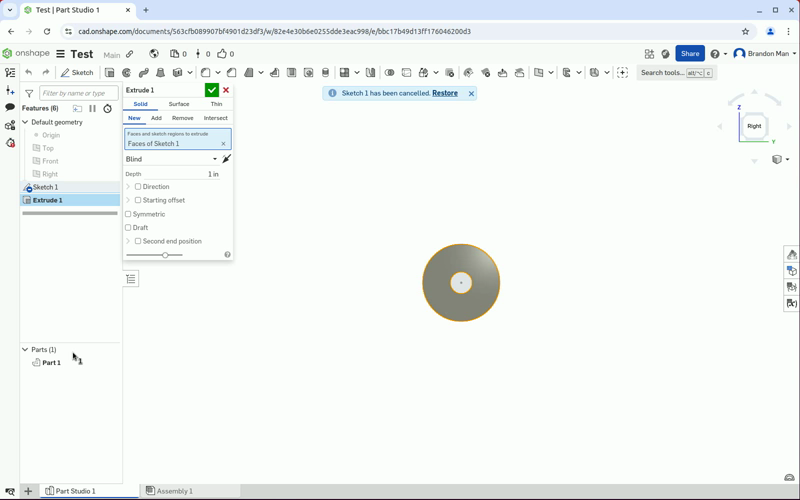
mouse_move(143, 106)
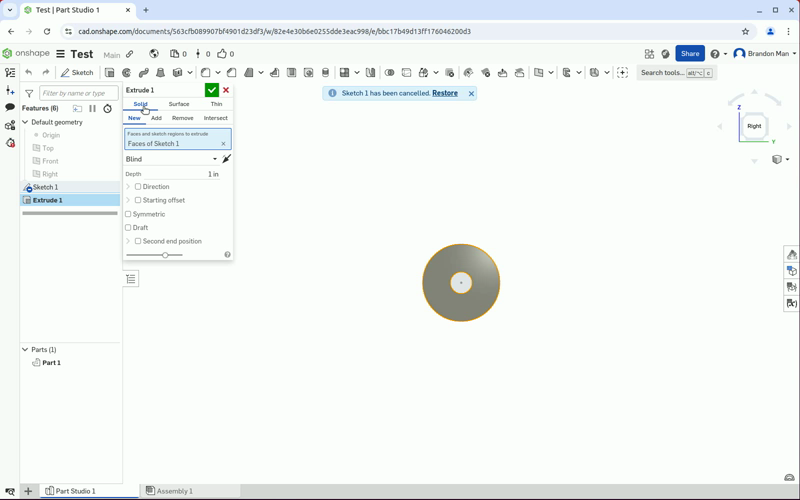
click(143, 106)
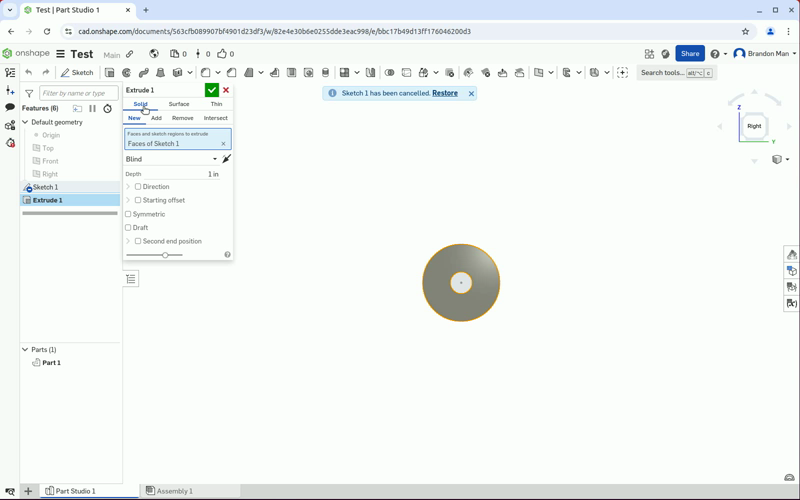
mouse_move(137, 120)
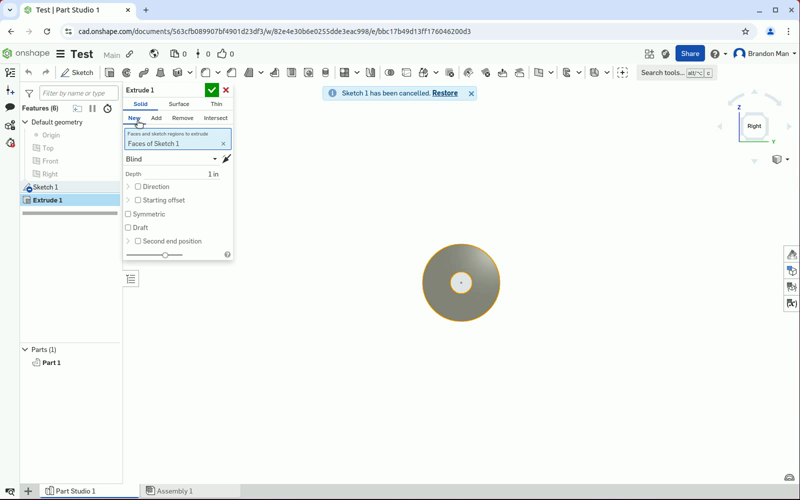
click(137, 120)
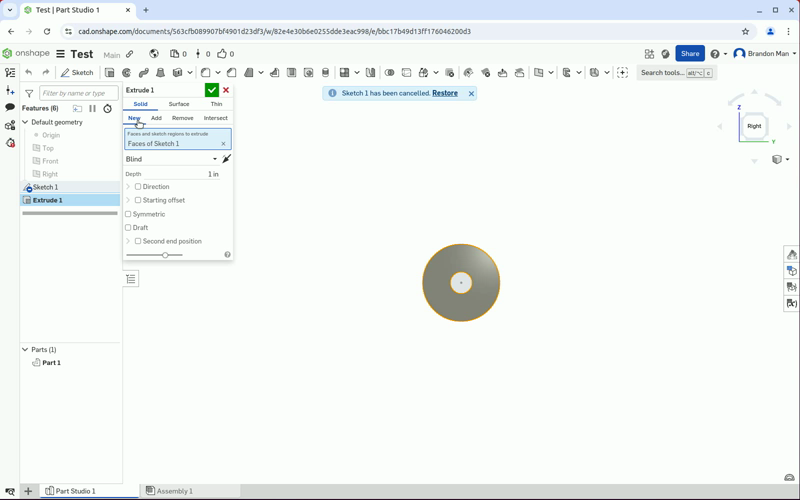
key(tab, 4)
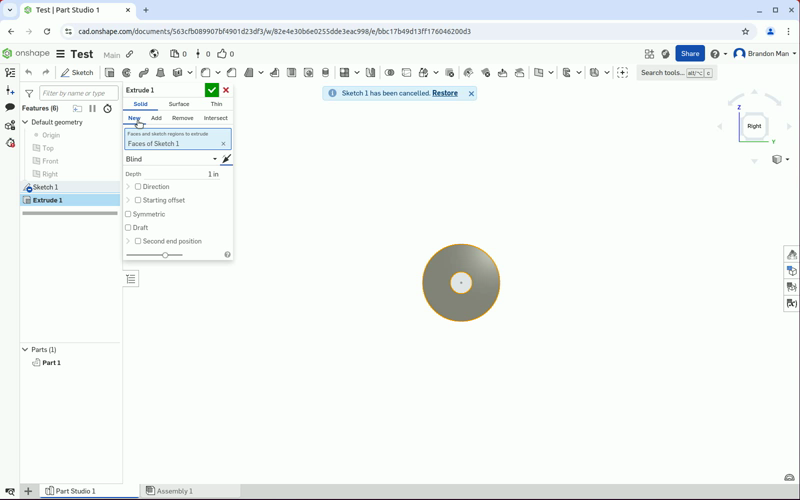
text(23.108)
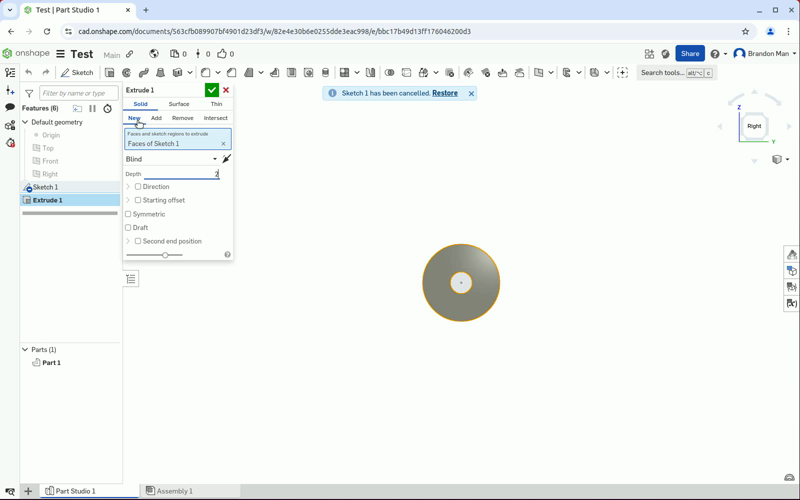
key(enter)
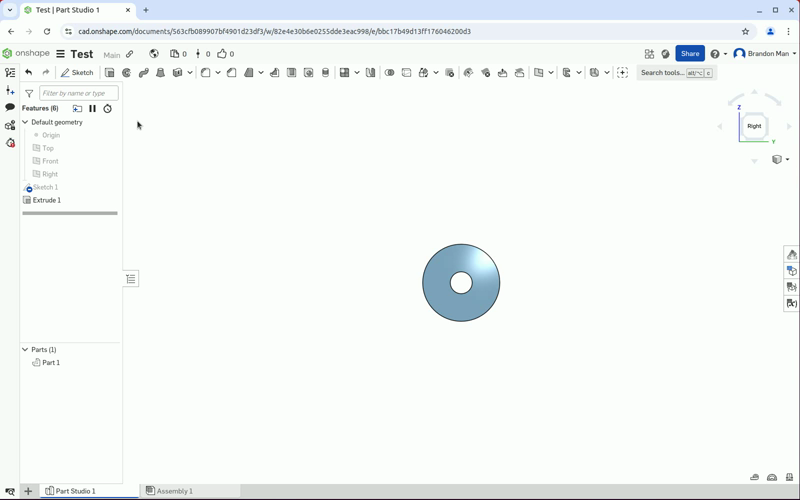
key(shift+h)
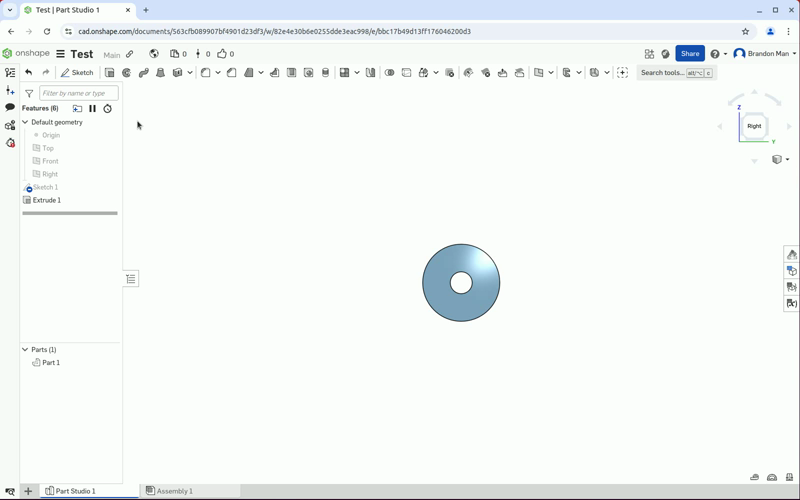
key(shift+h)
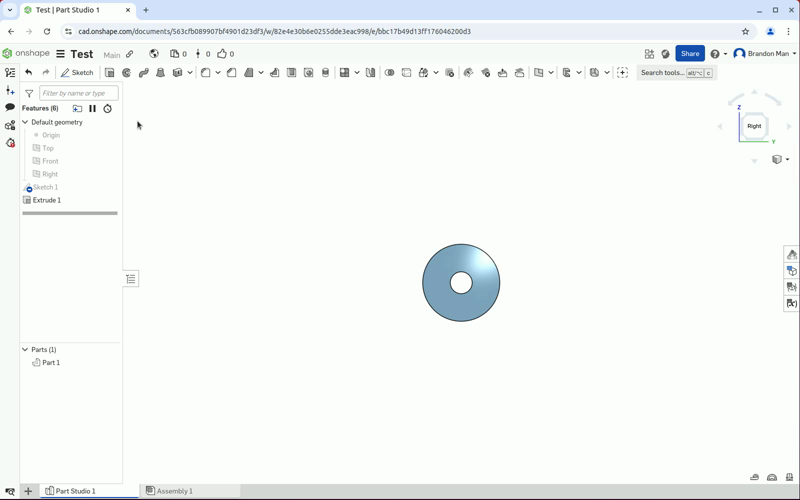
mouse_move(73, 189)
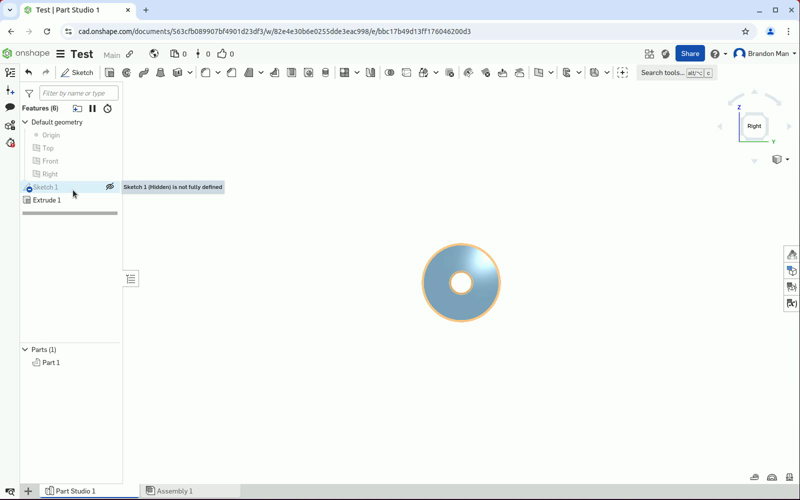
click(73, 189)
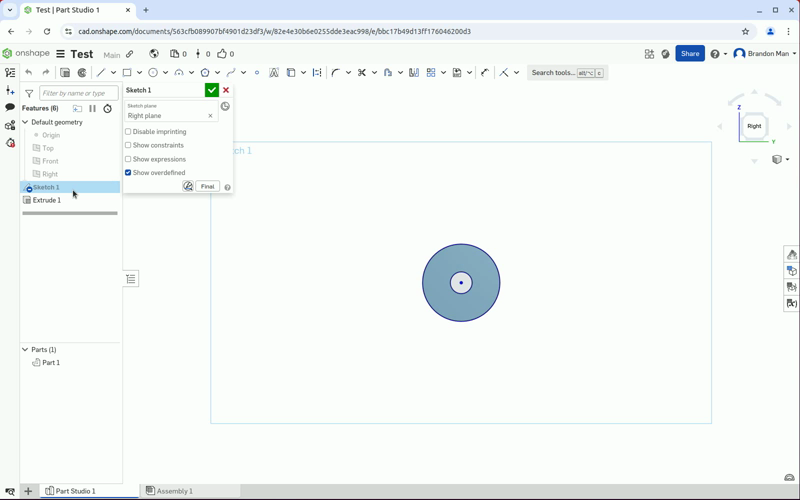
mouse_move(229, 92)
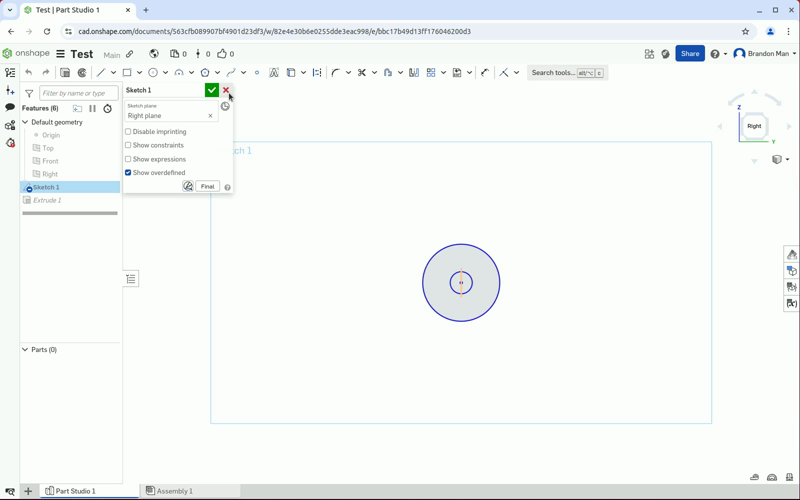
click(229, 92)
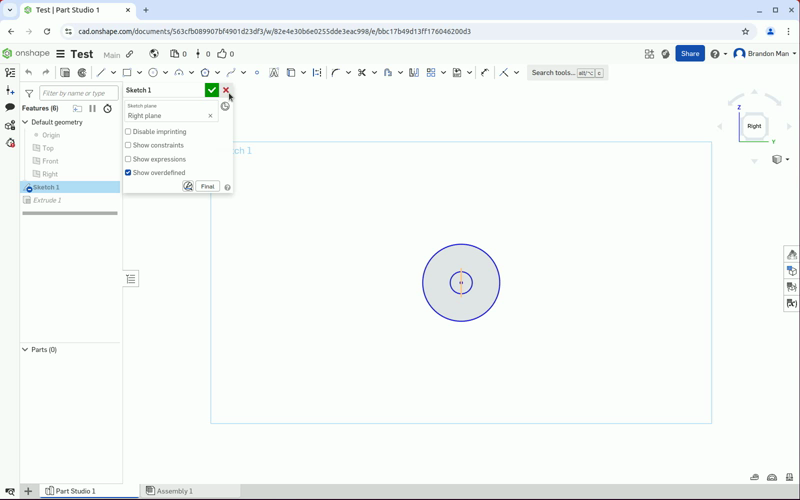
key(shift+s)
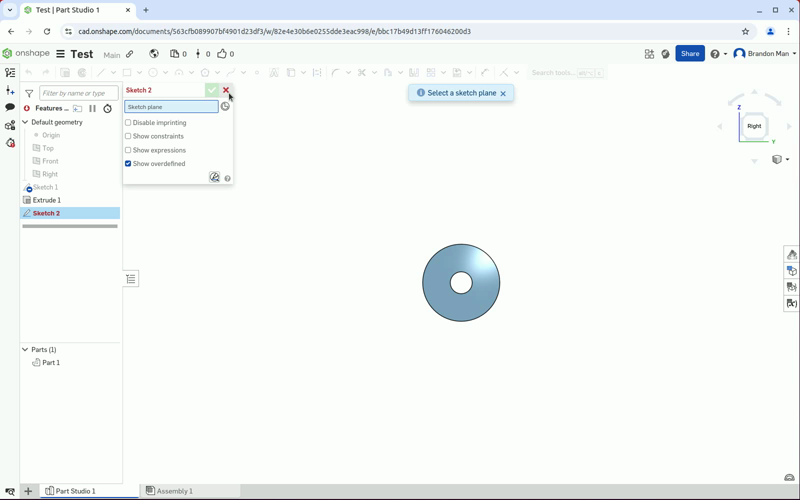
mouse_move(73, 176)
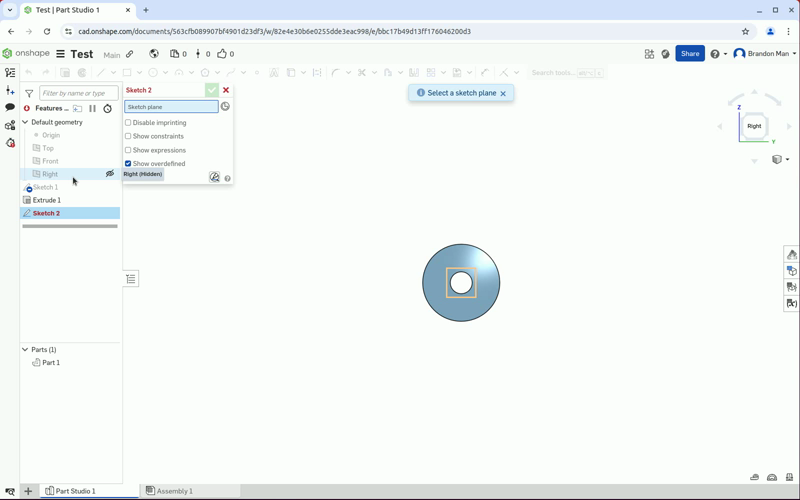
click(73, 176)
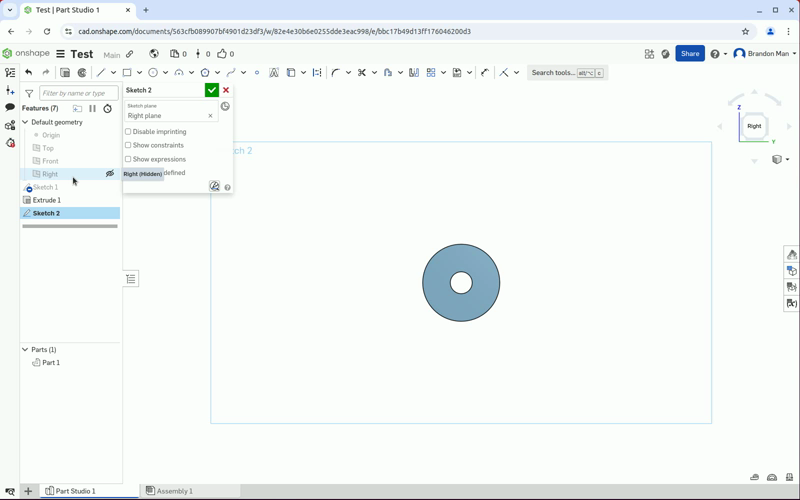
mouse_move(73, 352)
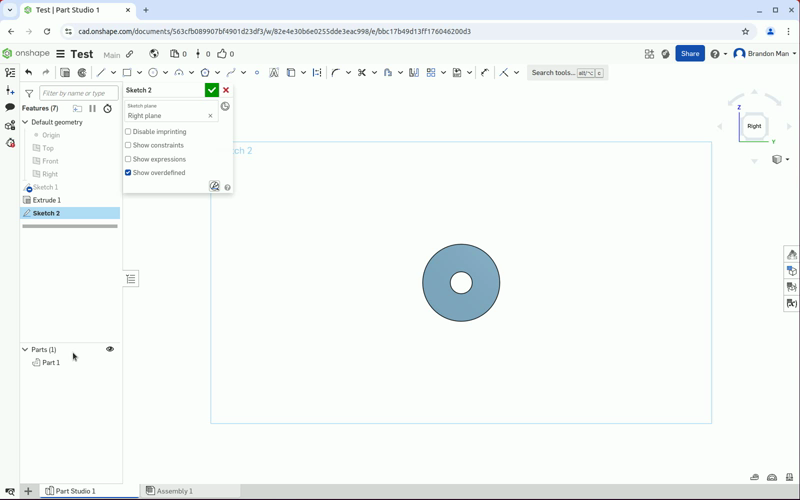
key(y)
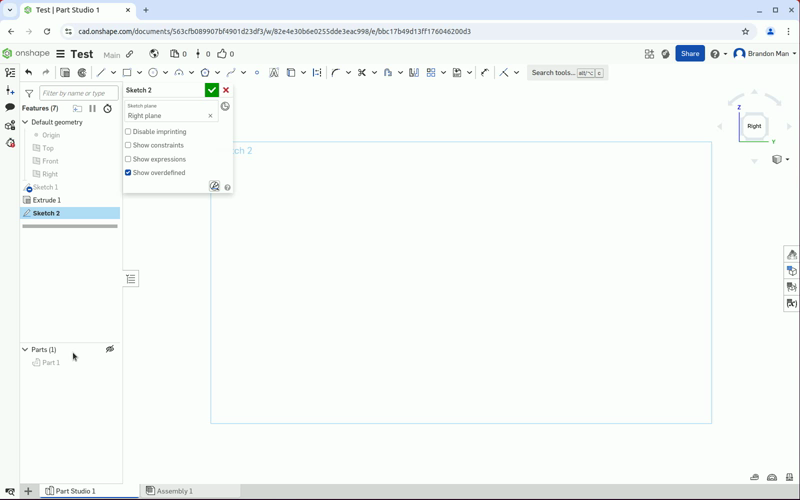
key(c)
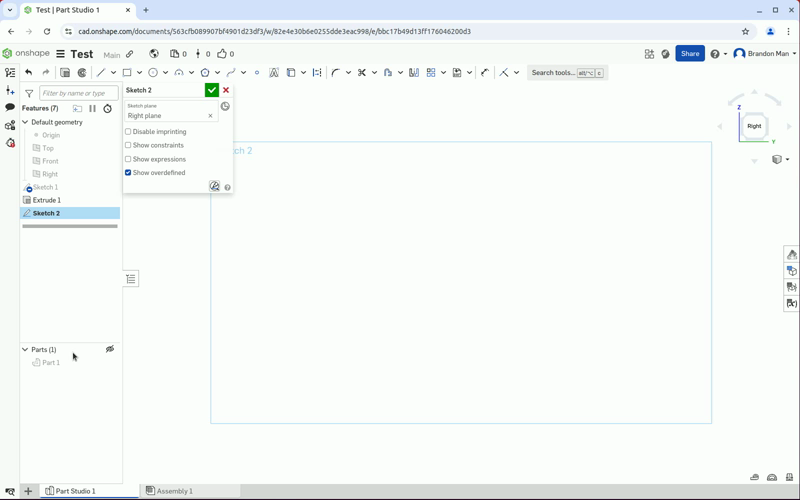
key_down(shift)
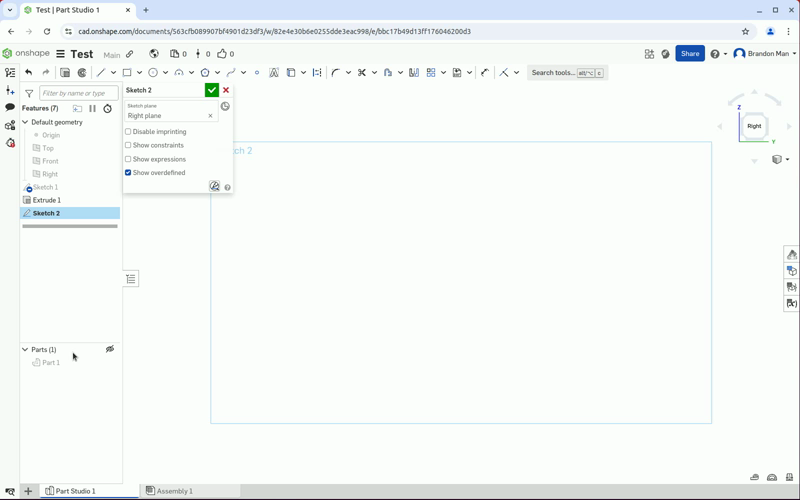
mouse_move(460, 282)
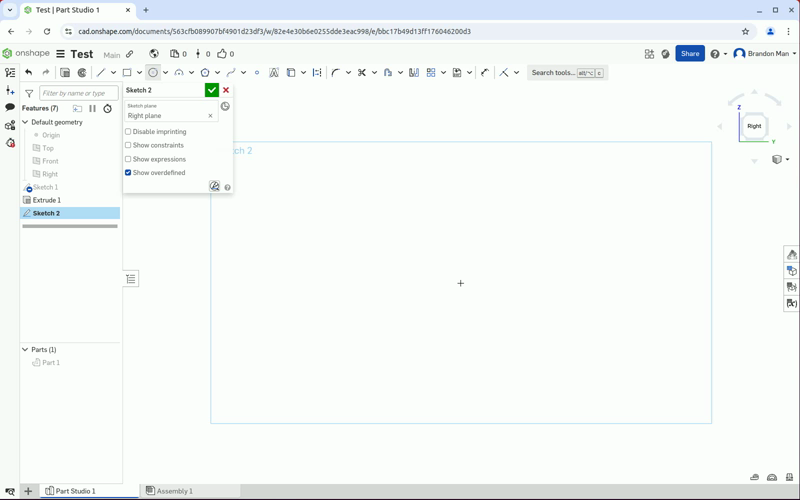
click(460, 282)
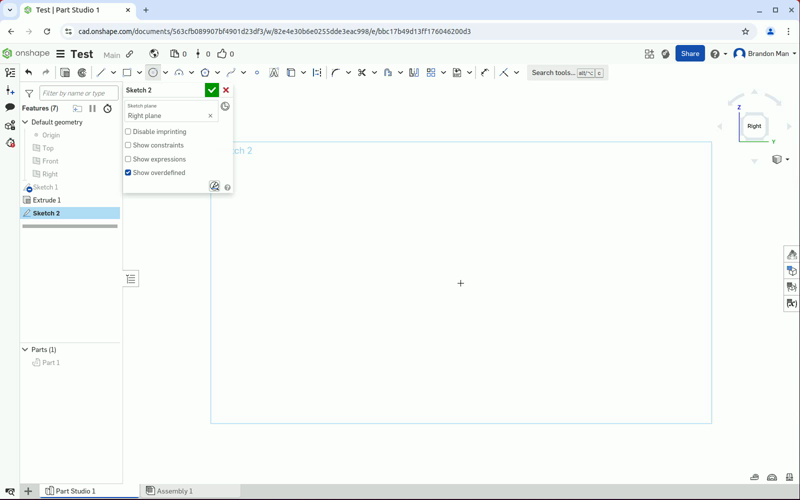
key_up(shift)
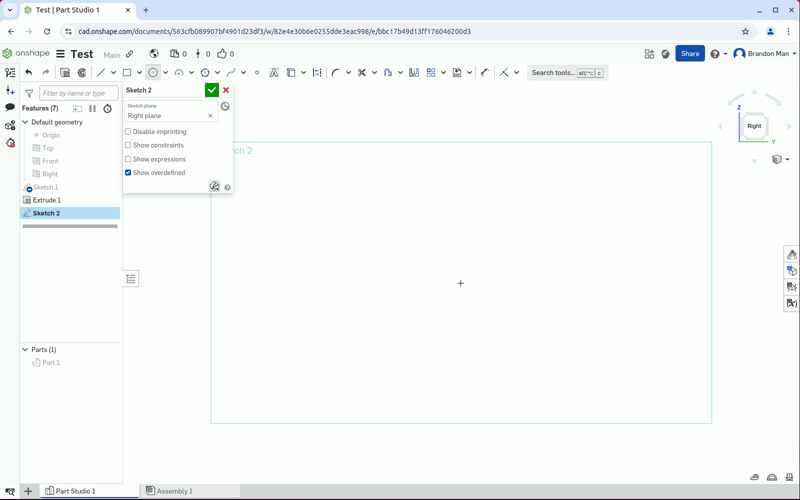
mouse_move(472, 282)
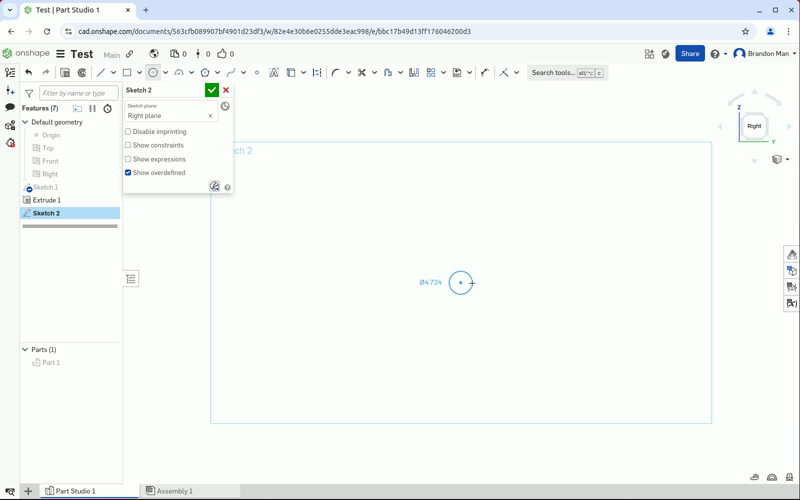
click(472, 282)
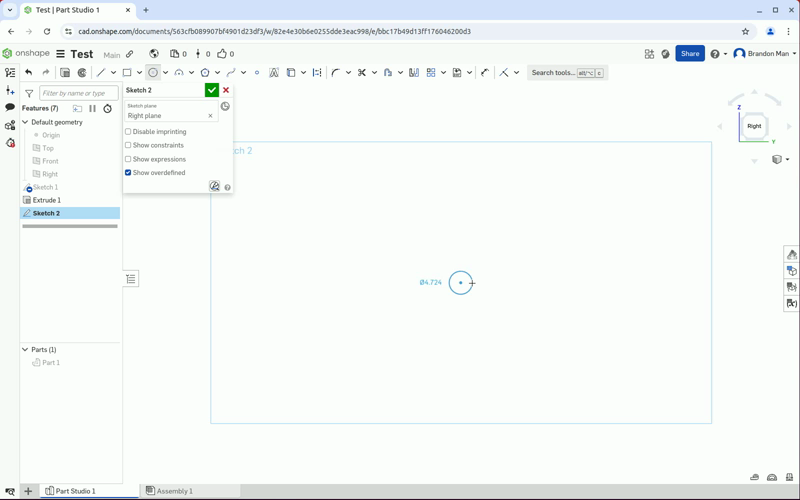
key(esc)
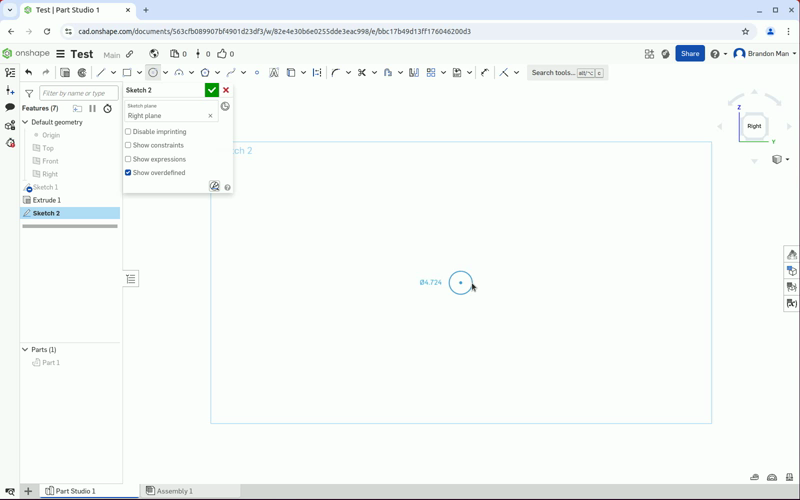
mouse_move(455, 282)
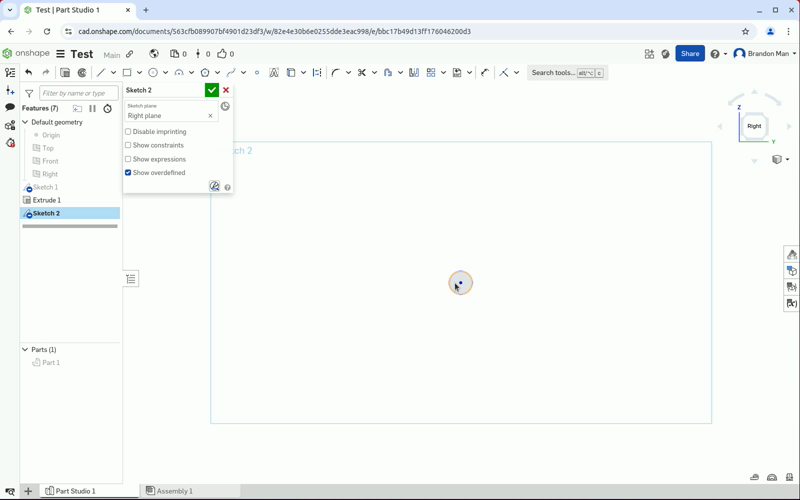
scroll(6)
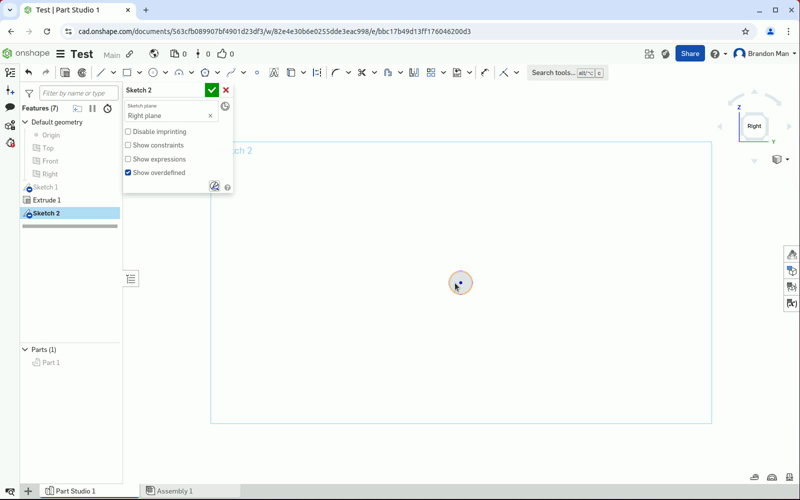
scroll(6)
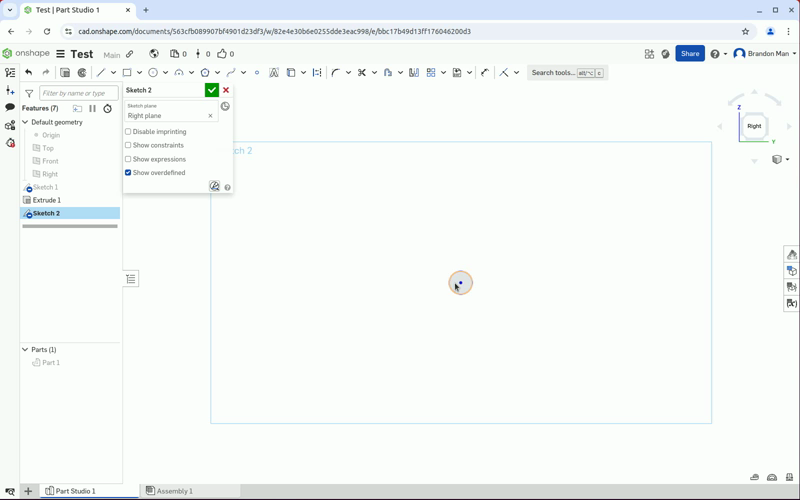
scroll(6)
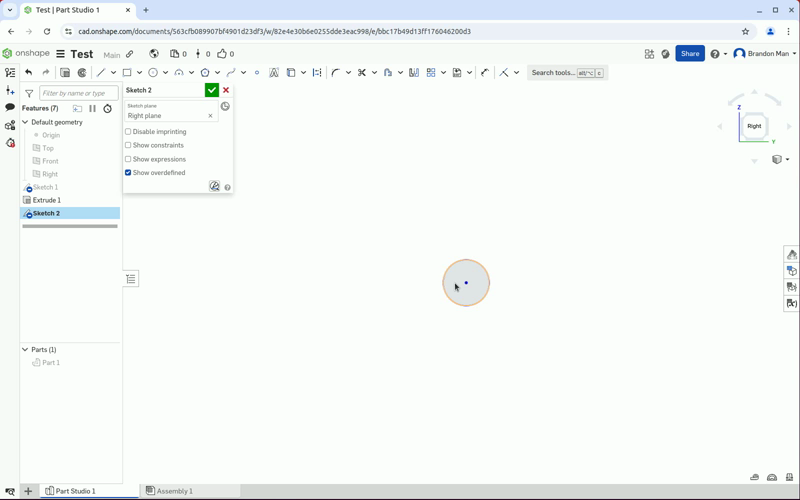
scroll(6)
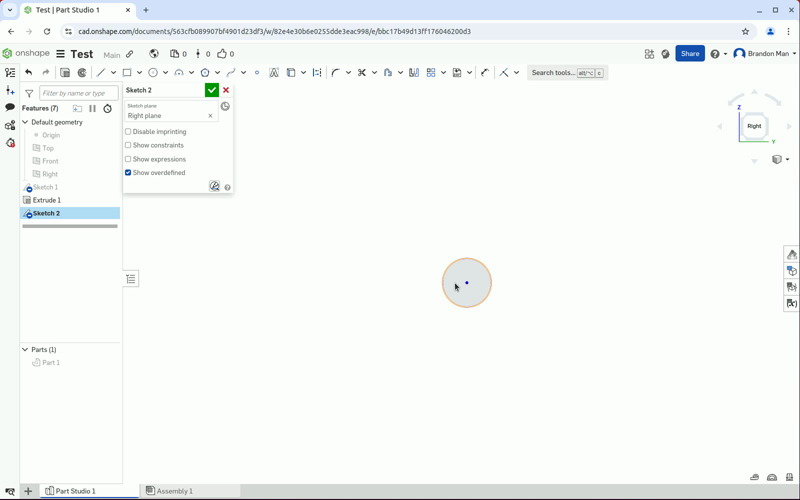
scroll(6)
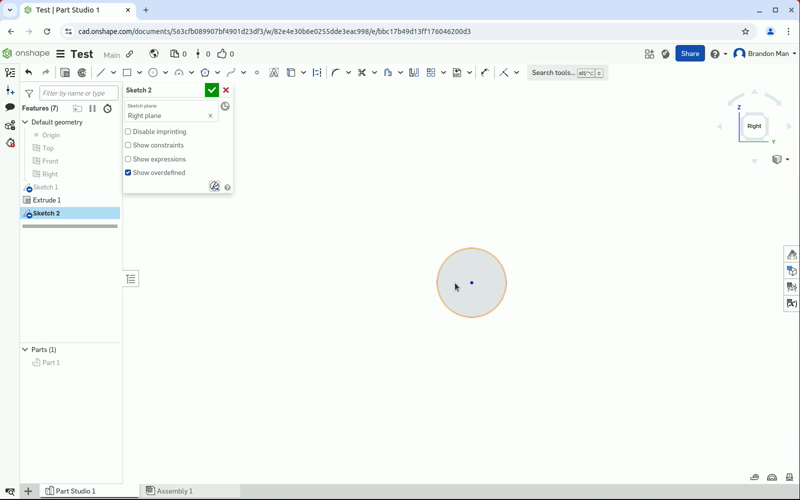
scroll(6)
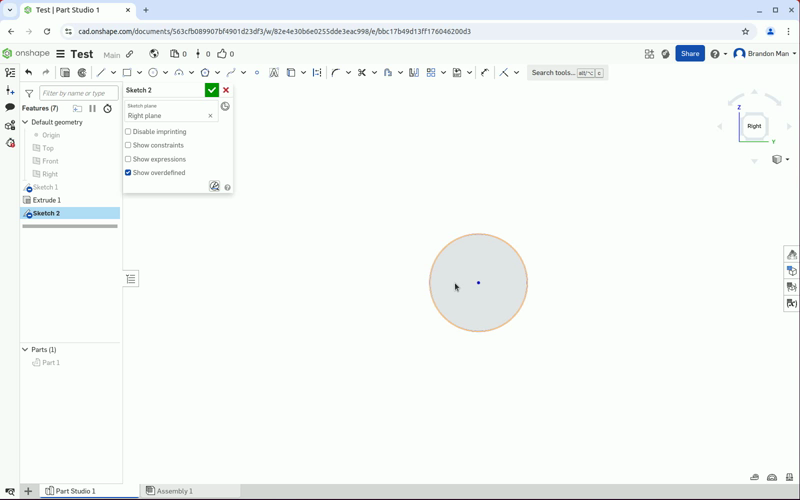
scroll(6)
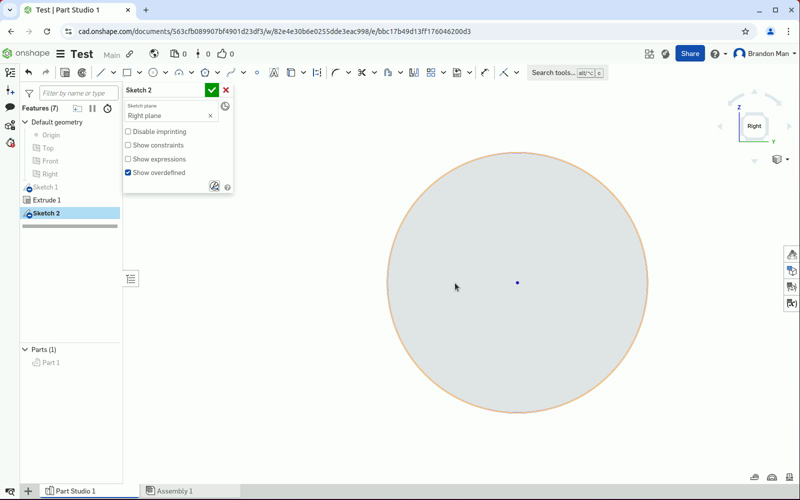
click(455, 282)
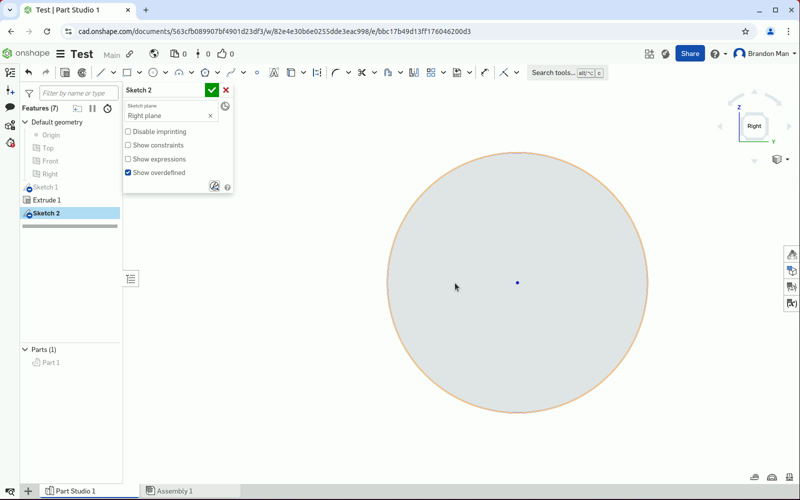
scroll(-6)
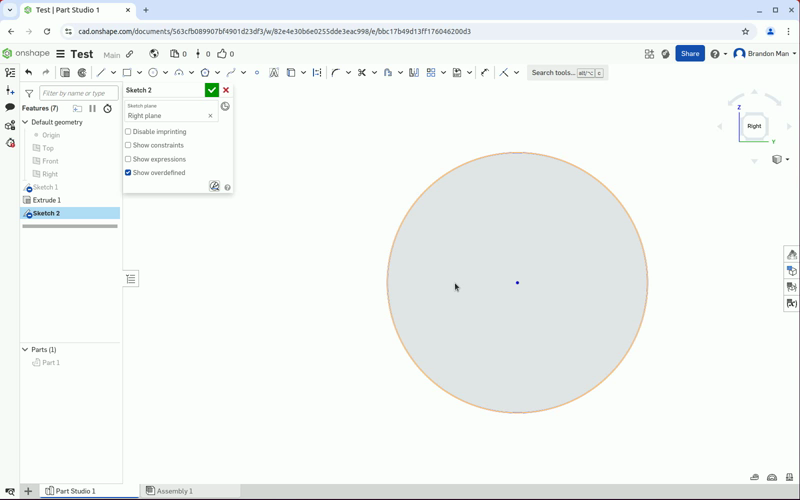
scroll(-6)
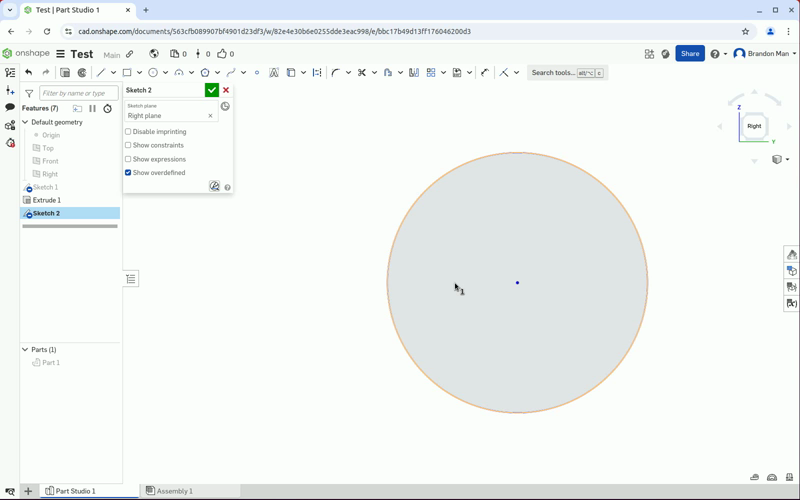
scroll(-6)
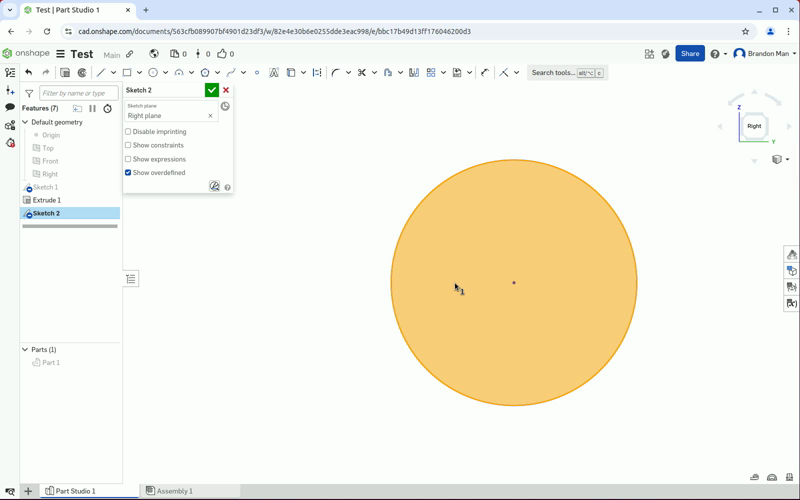
scroll(-6)
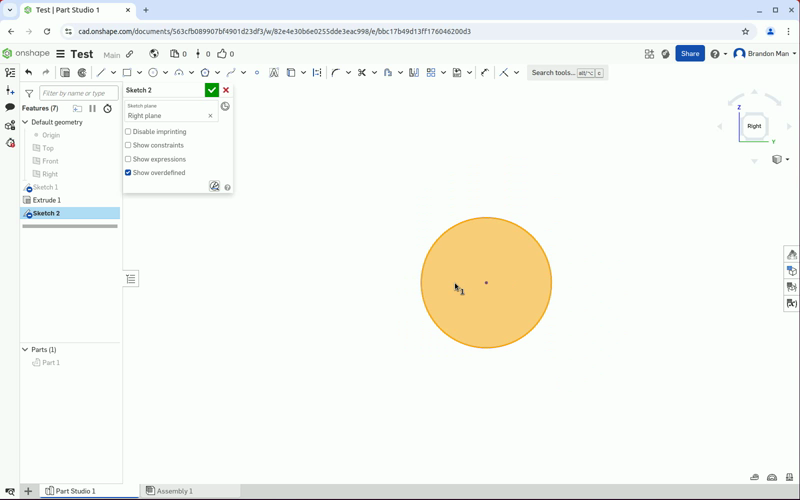
scroll(-6)
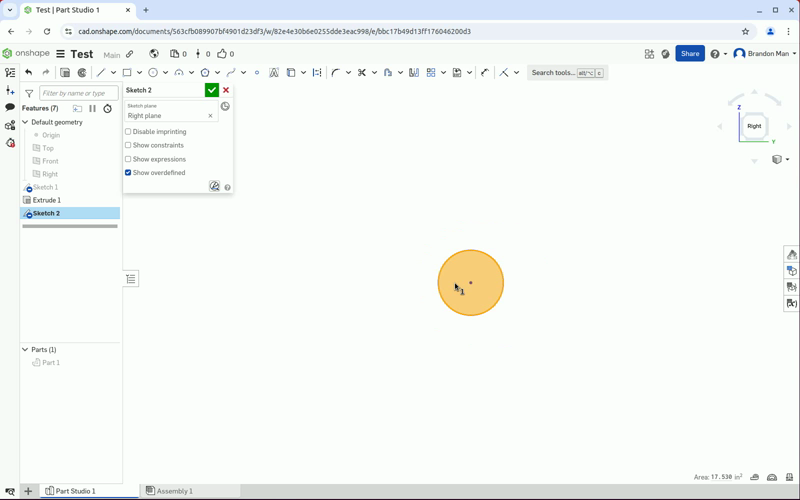
scroll(-6)
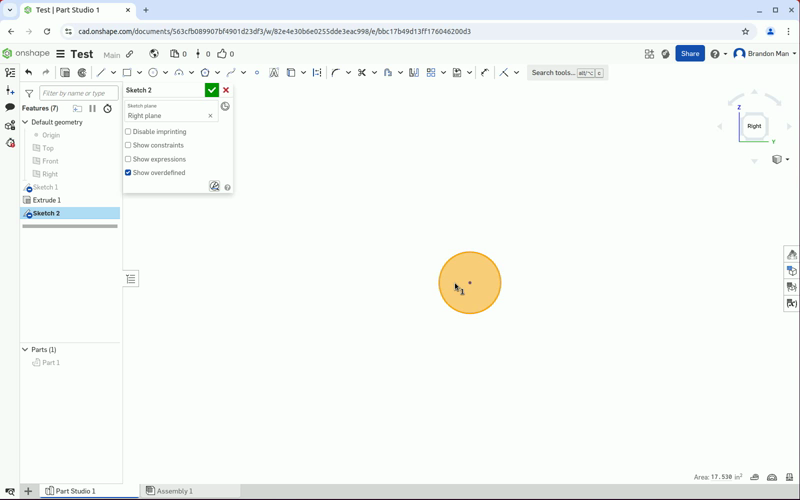
scroll(-6)
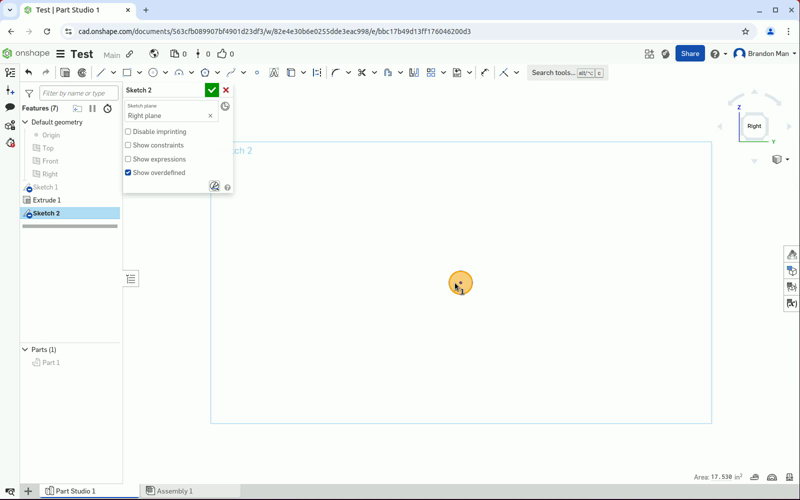
mouse_move(73, 352)
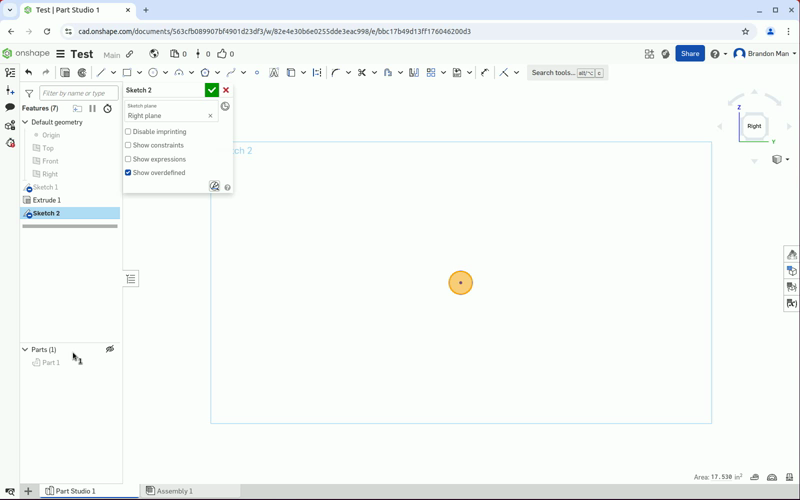
key(shift+y)
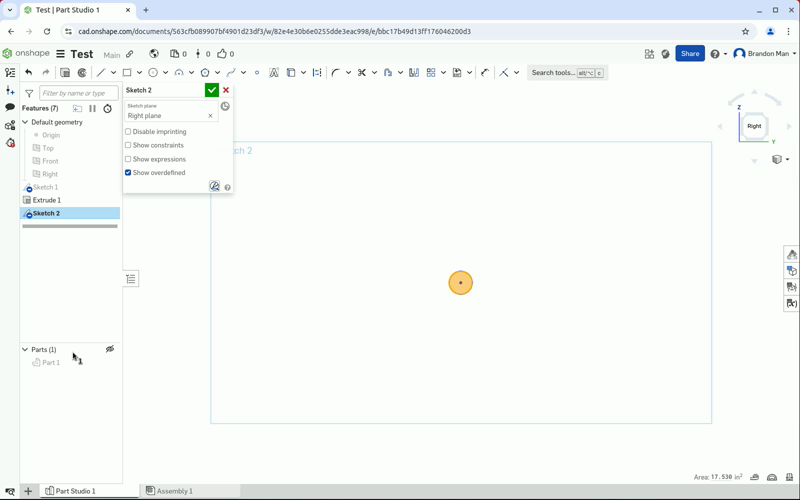
key(shift+e)
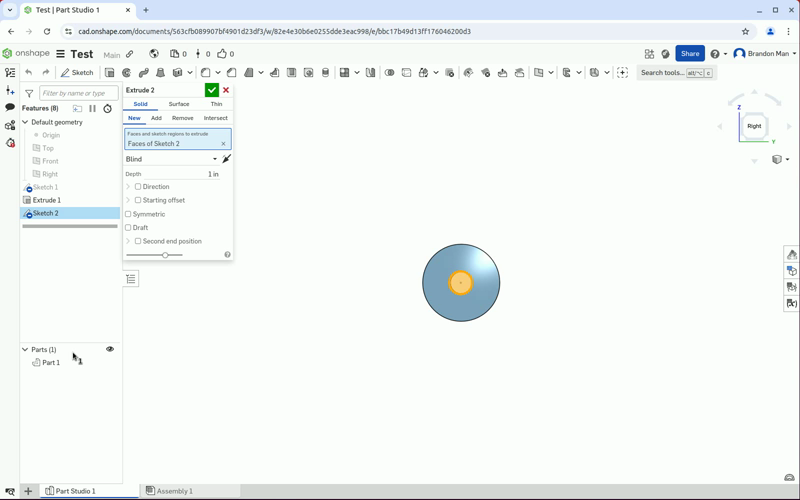
mouse_move(143, 106)
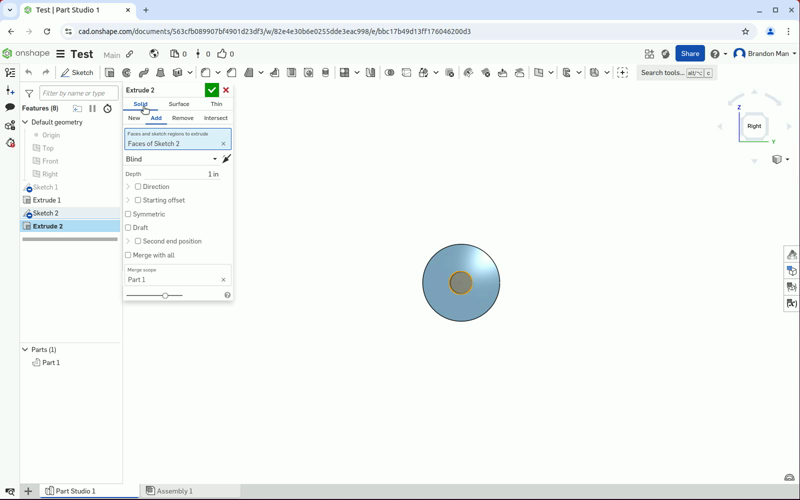
click(143, 106)
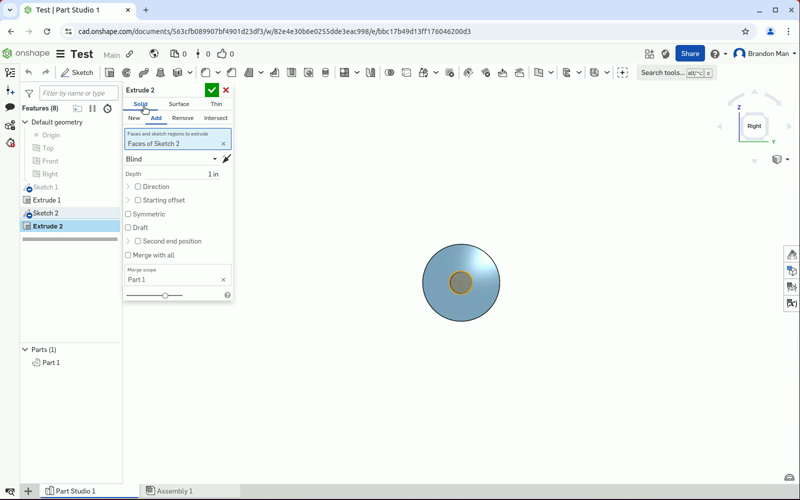
mouse_move(137, 120)
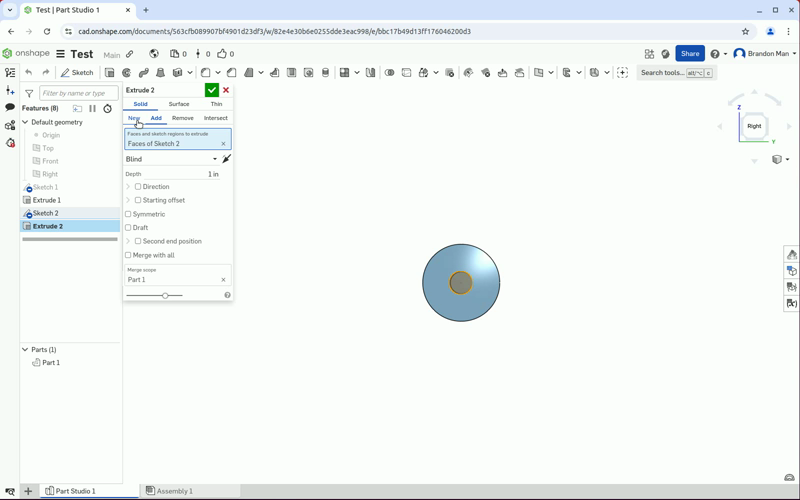
click(137, 120)
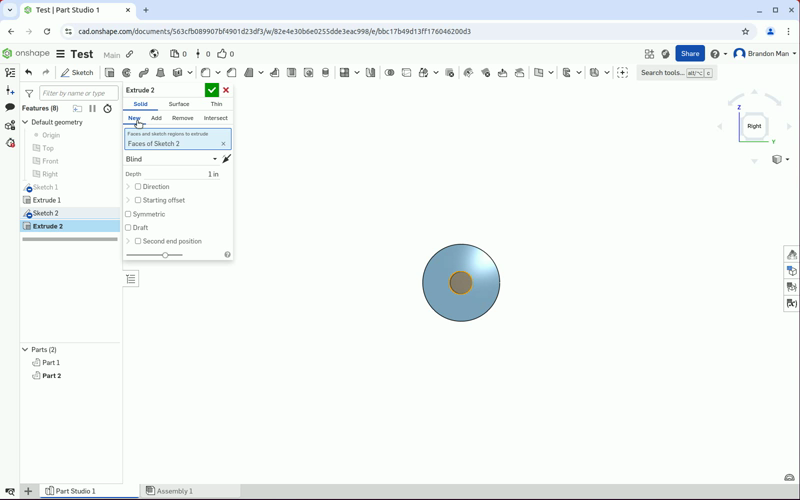
key(tab, 4)
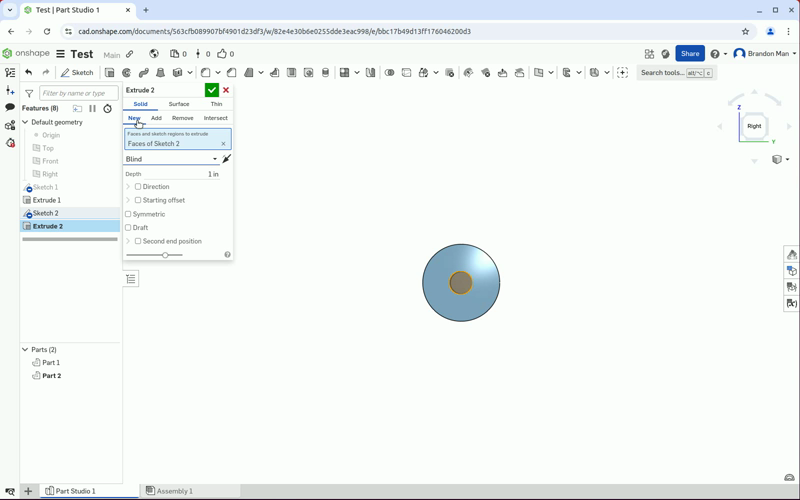
text(23.108)
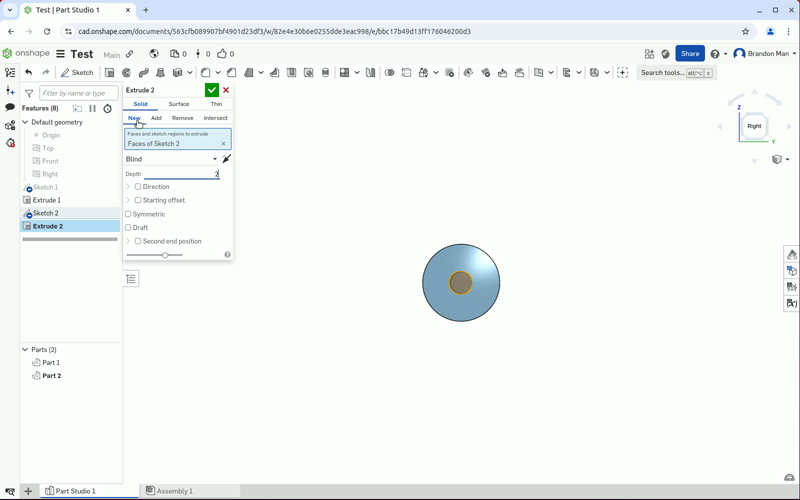
key(enter)
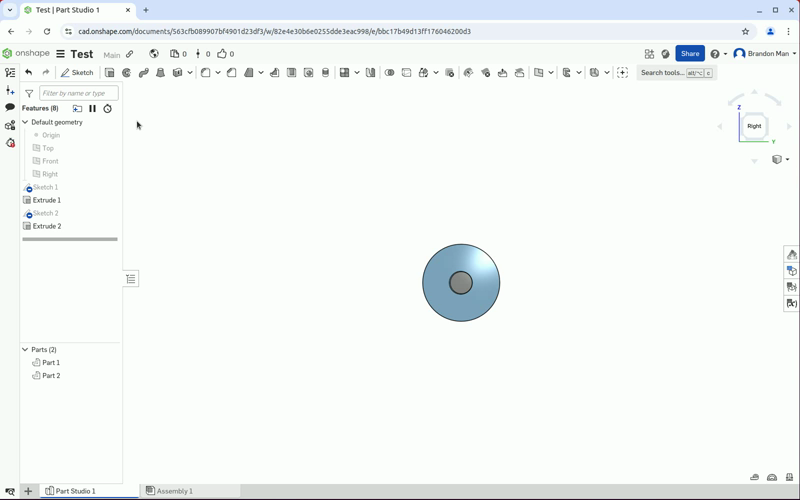
key(shift+h)
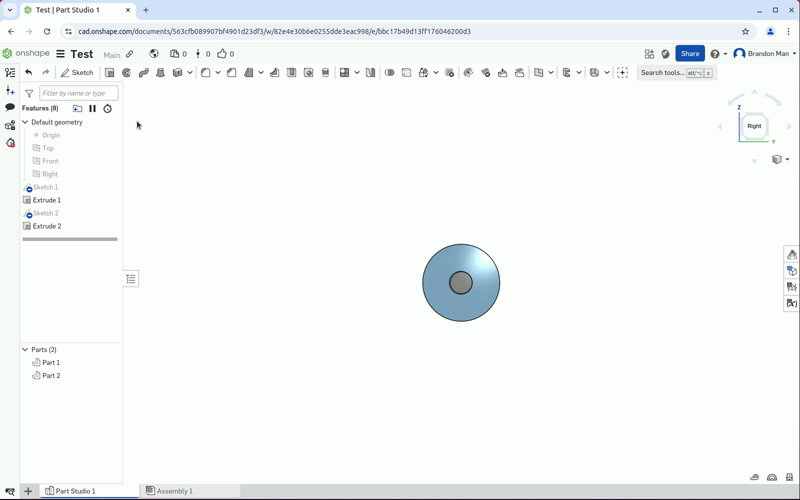
key(shift+h)
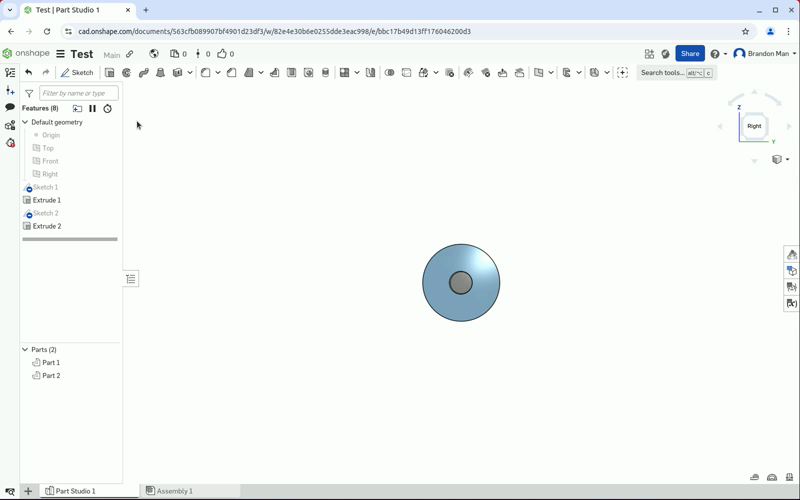
mouse_move(73, 189)
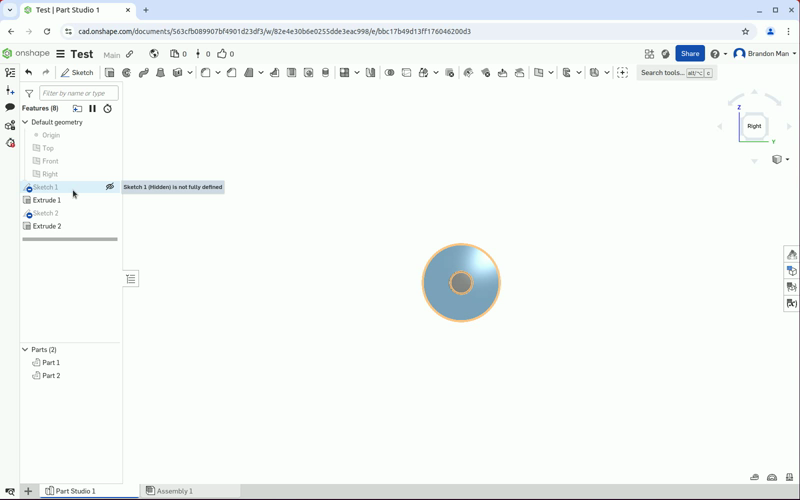
click(73, 189)
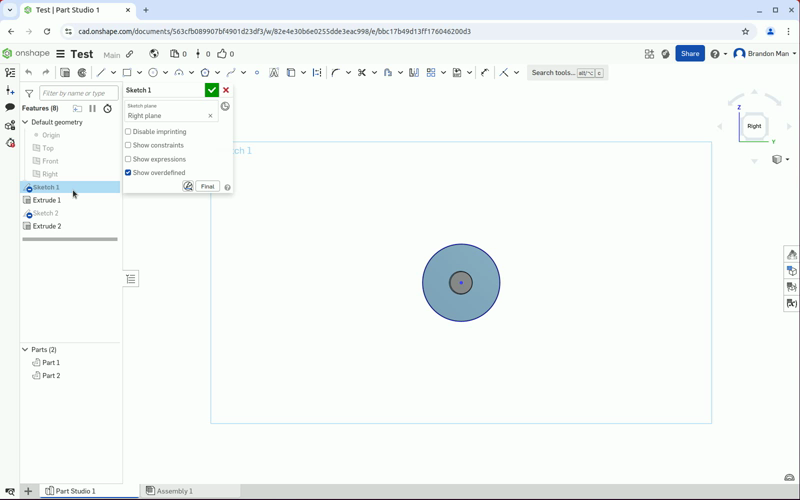
mouse_move(229, 92)
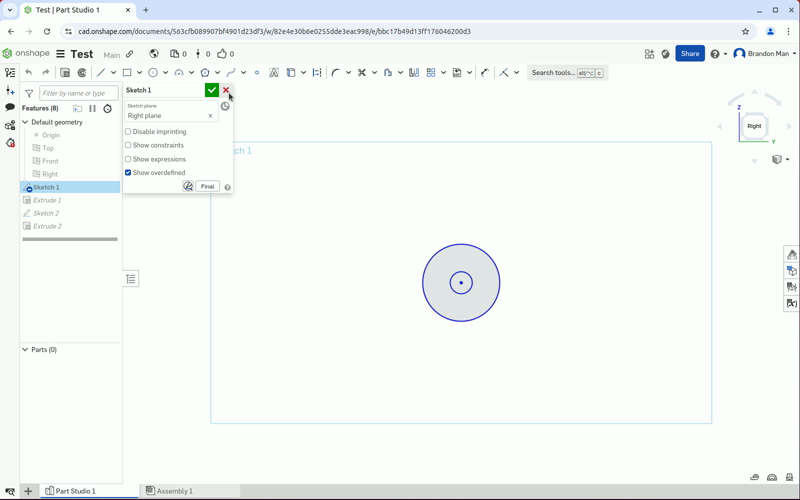
click(229, 92)
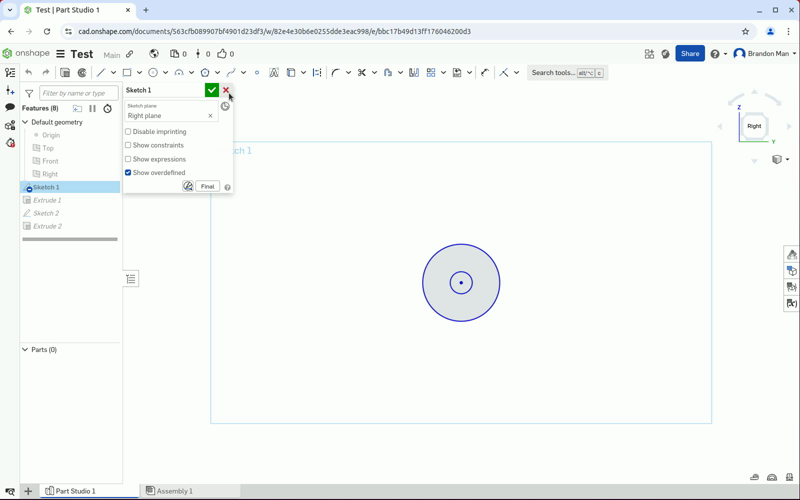
key(shift+s)
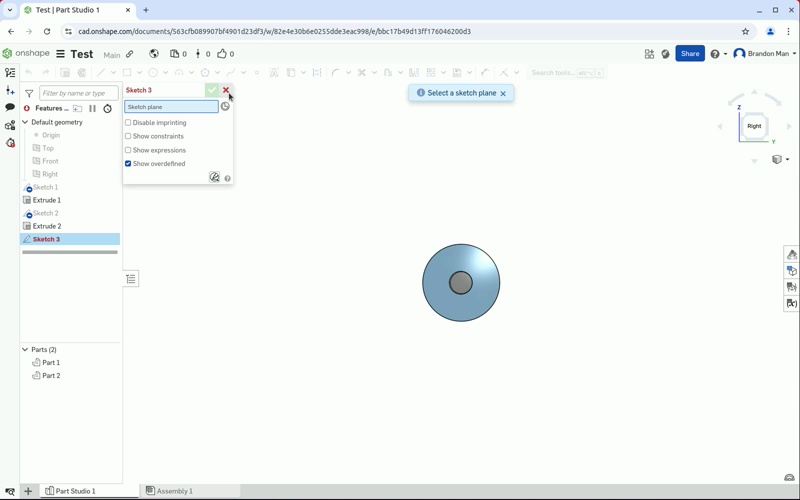
mouse_move(73, 176)
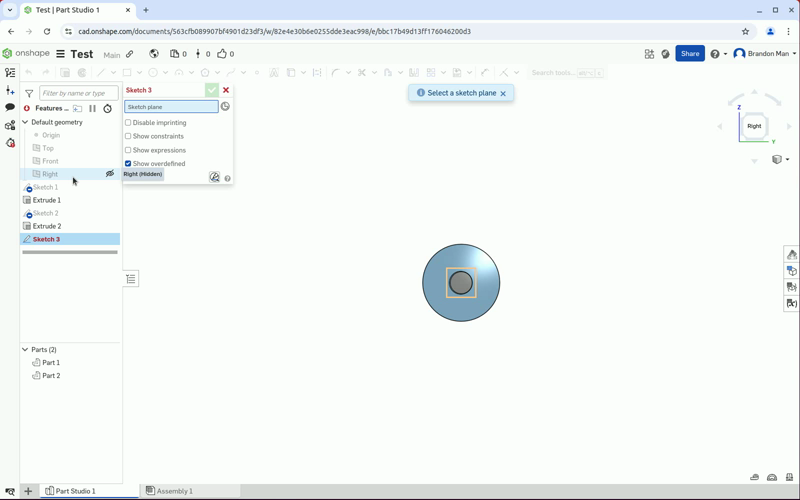
click(73, 176)
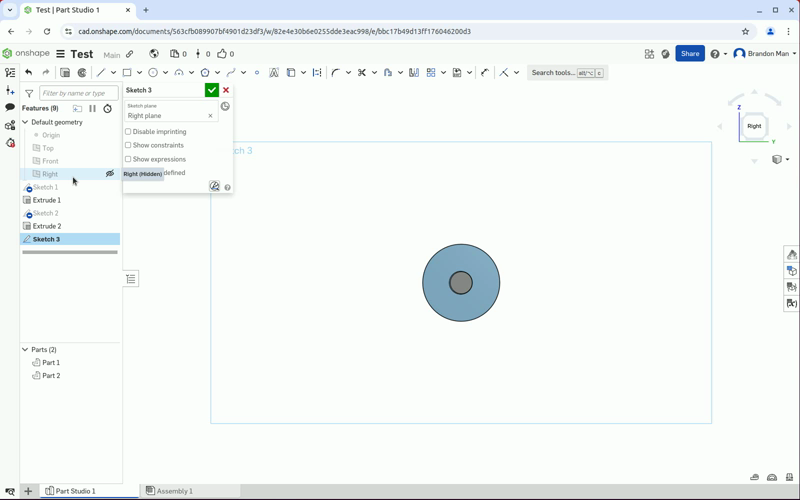
mouse_move(73, 352)
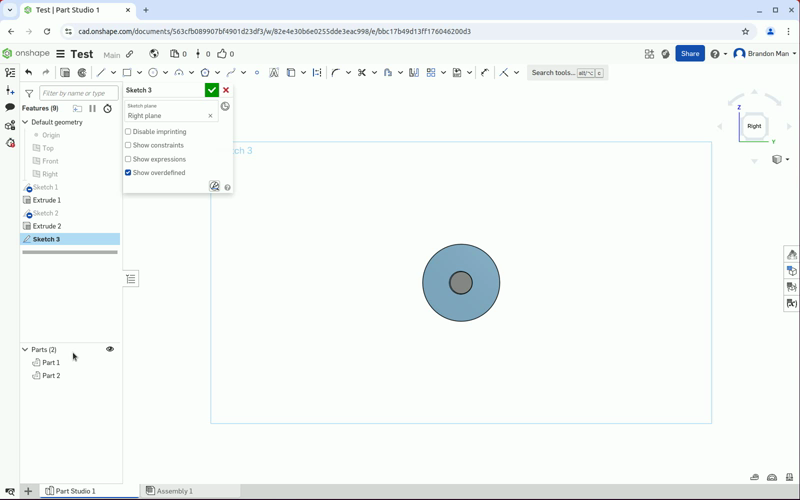
key(y)
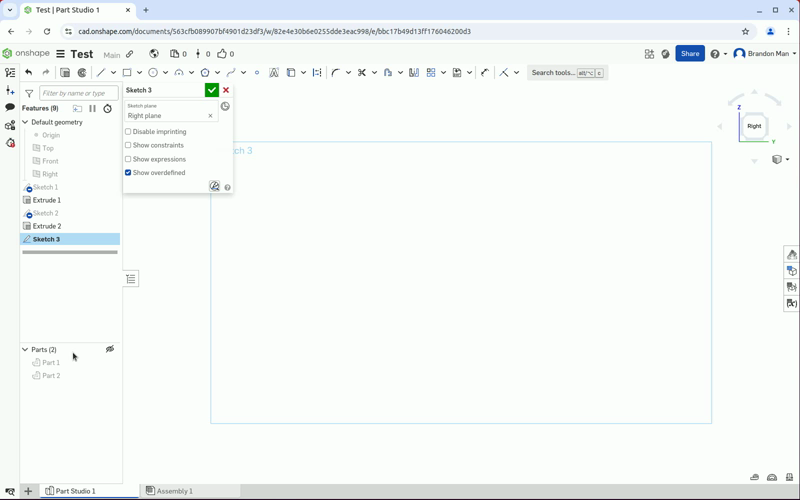
key(c)
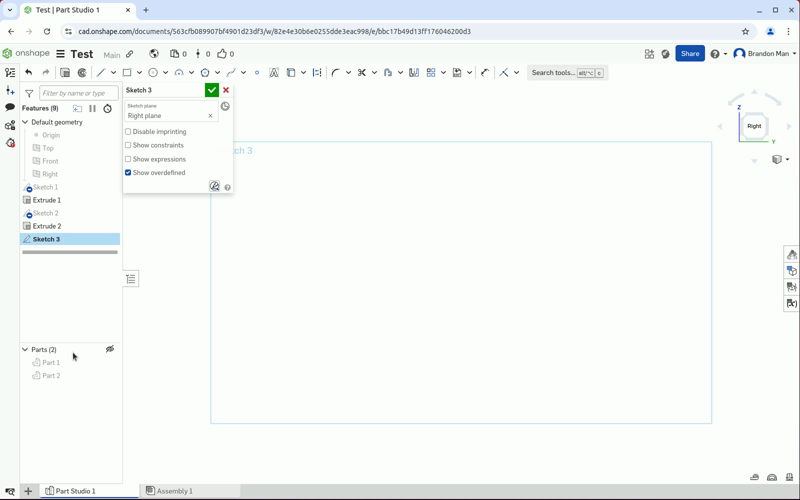
key_down(shift)
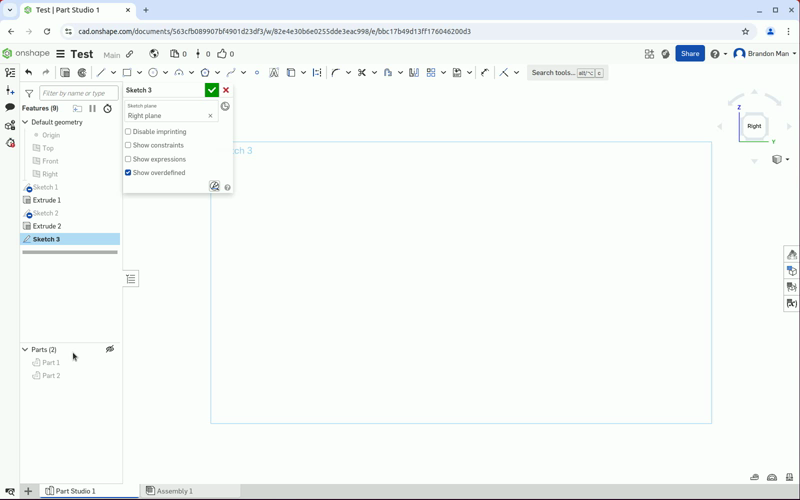
mouse_move(460, 282)
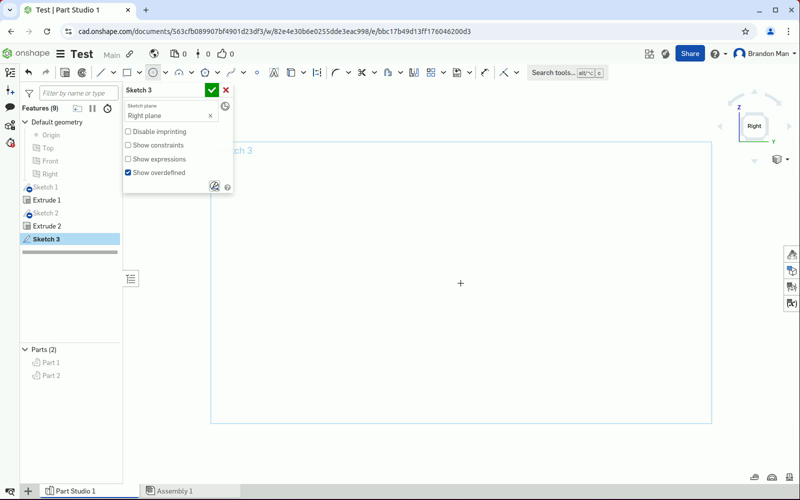
click(460, 282)
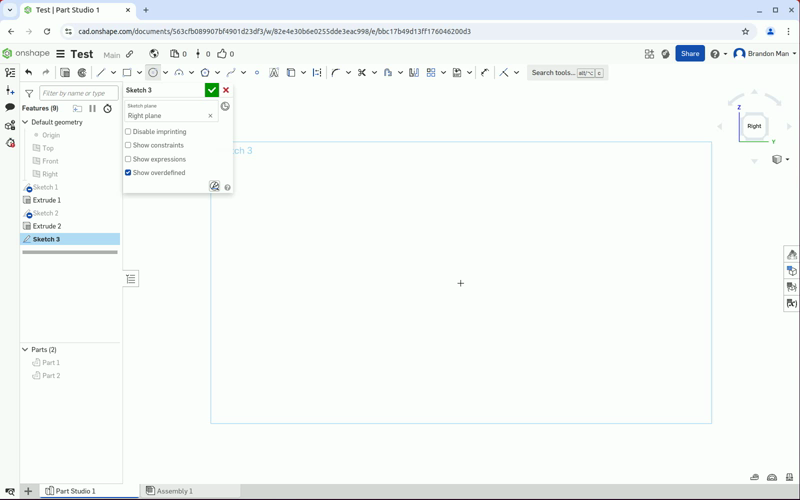
key_up(shift)
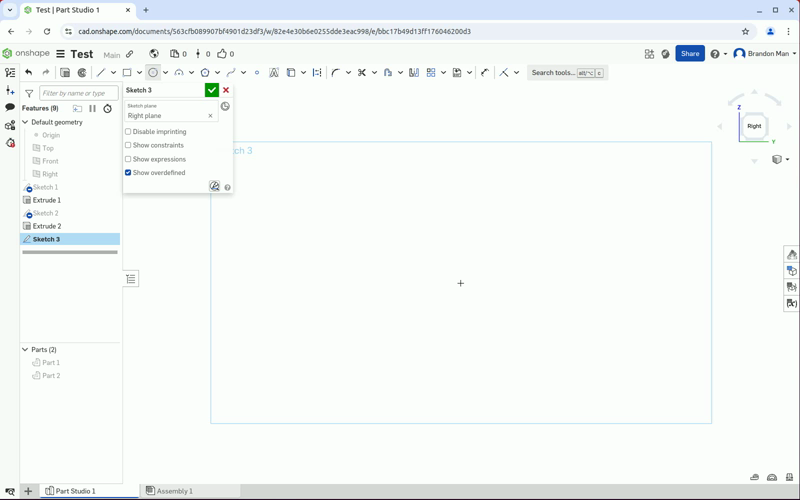
mouse_move(472, 282)
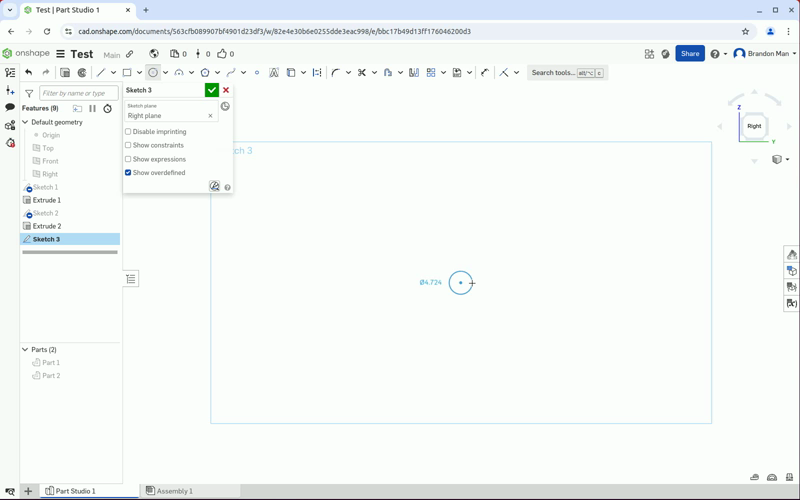
click(472, 282)
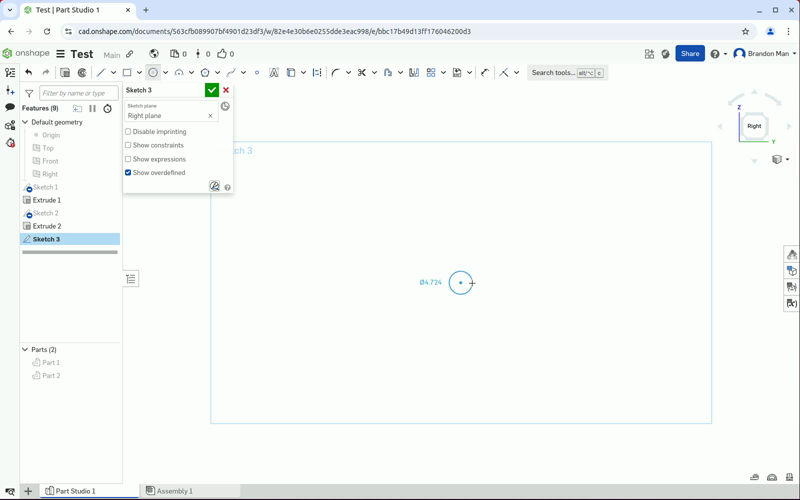
key(esc)
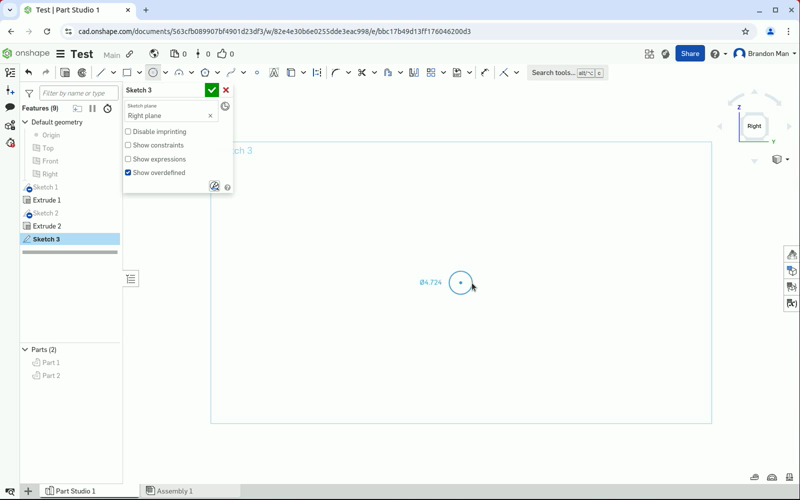
mouse_move(450, 283)
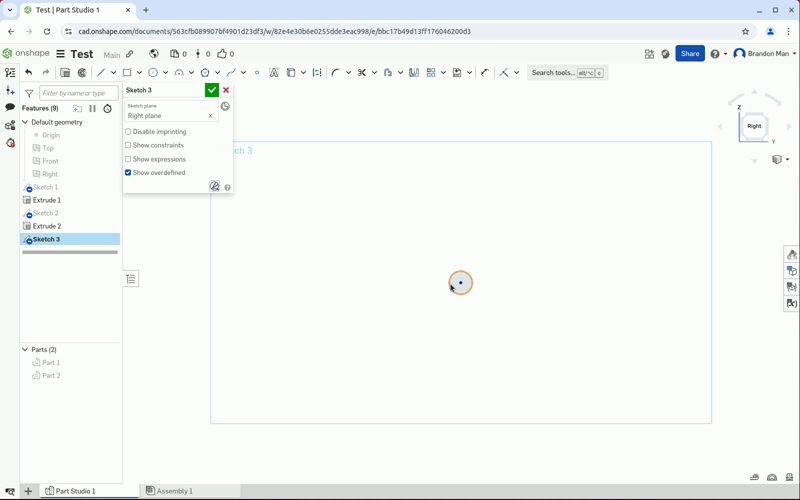
scroll(6)
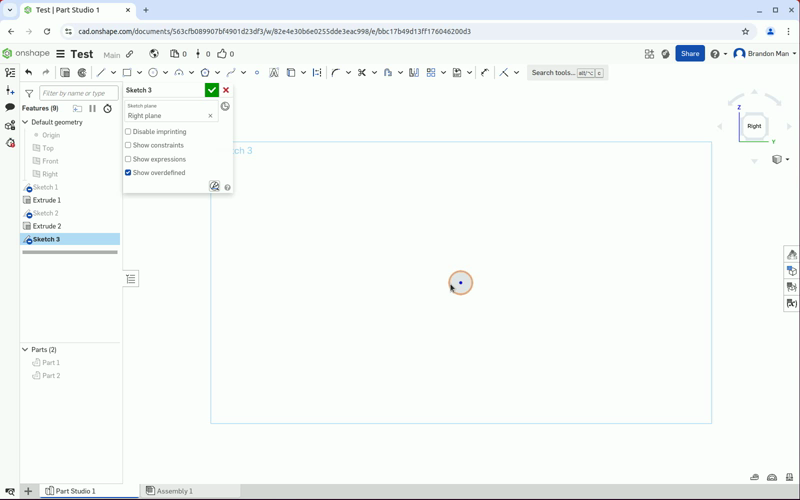
scroll(6)
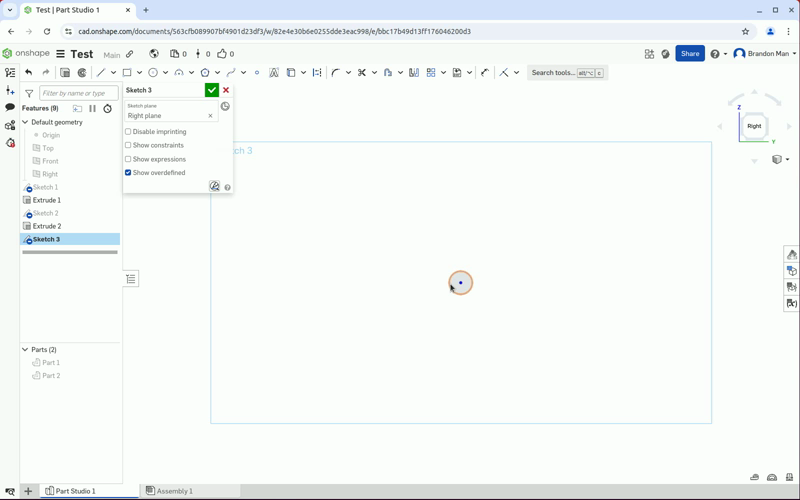
scroll(6)
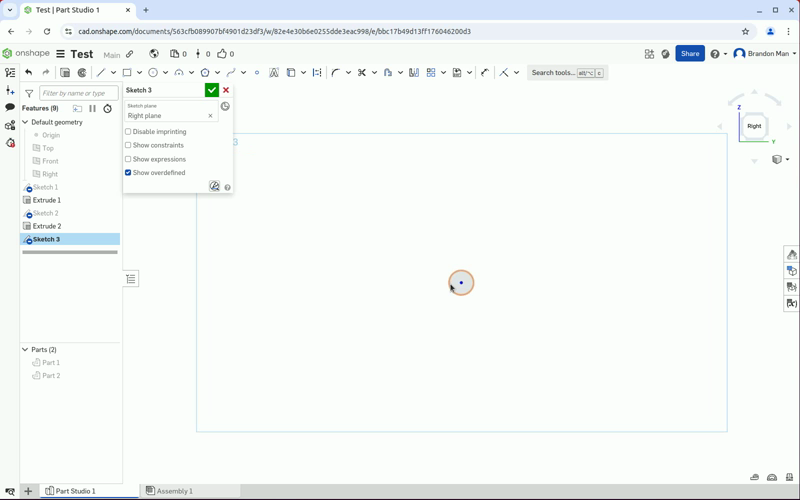
scroll(6)
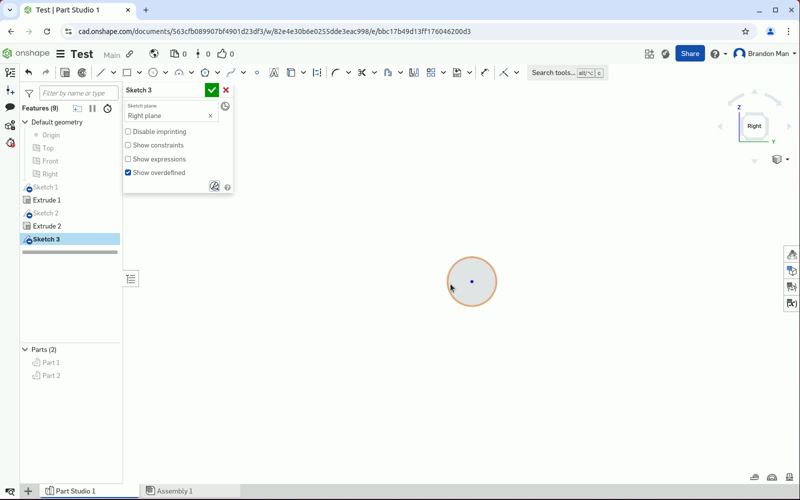
scroll(6)
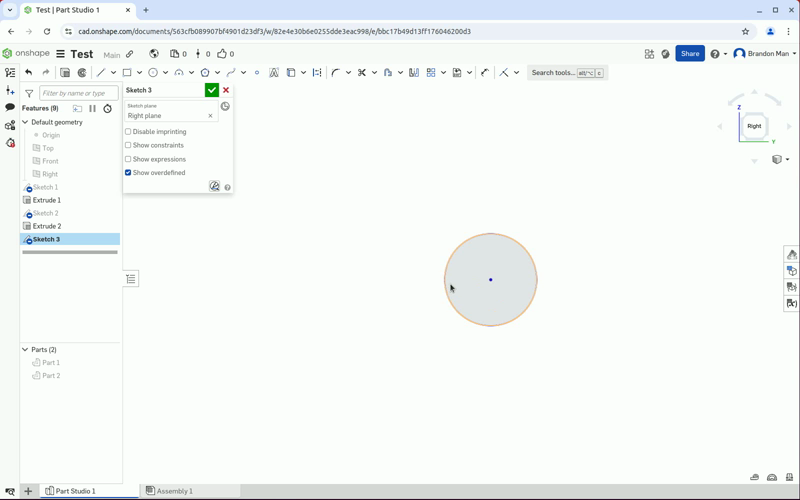
scroll(6)
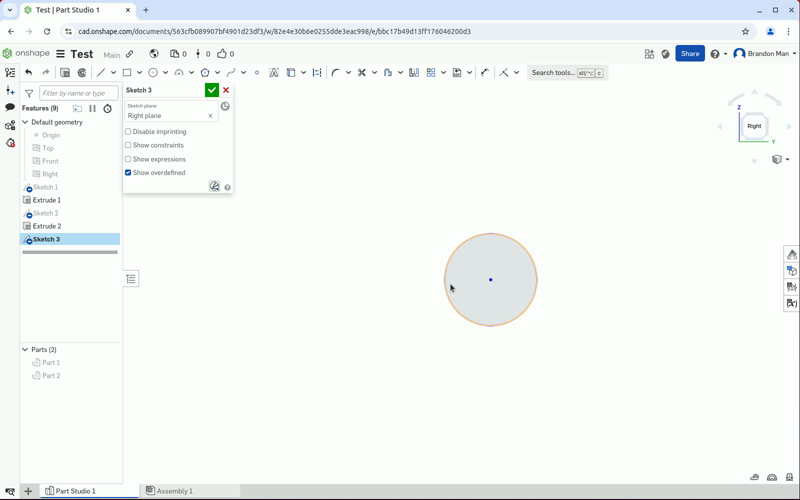
scroll(6)
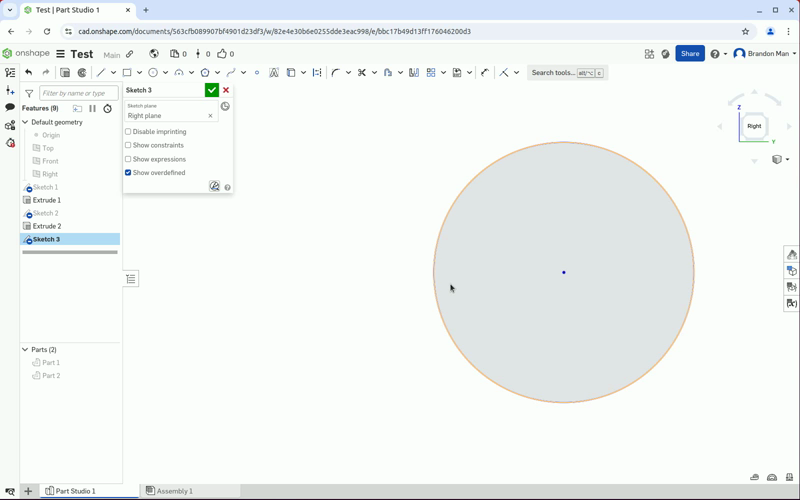
click(450, 283)
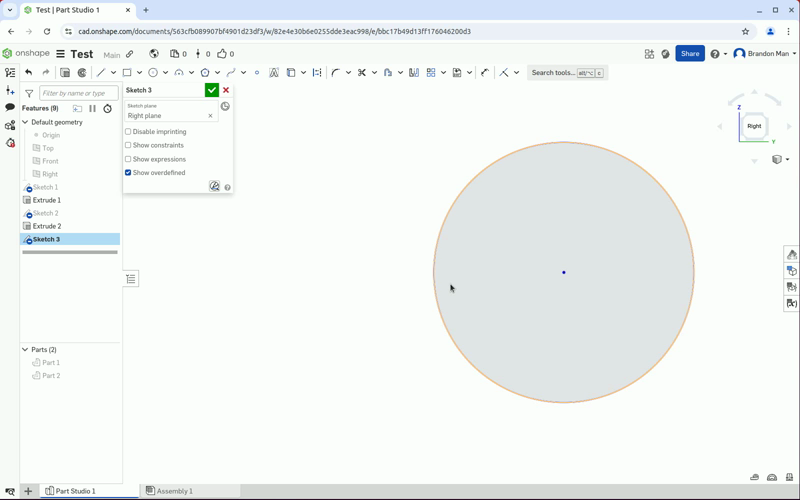
scroll(-6)
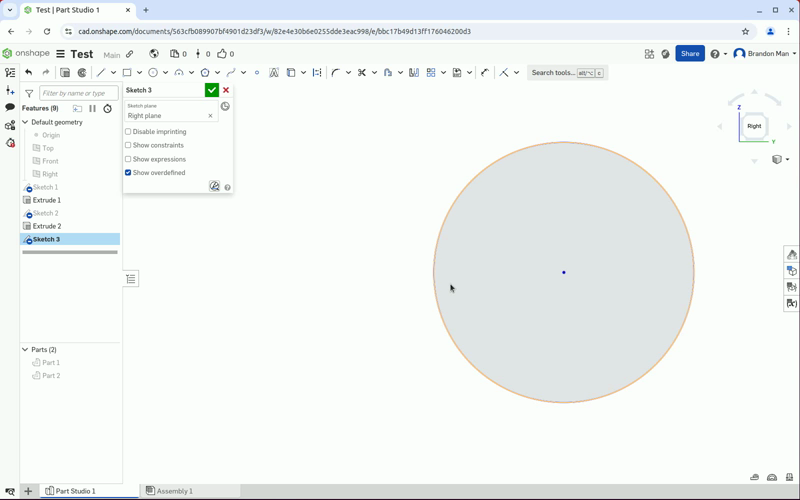
scroll(-6)
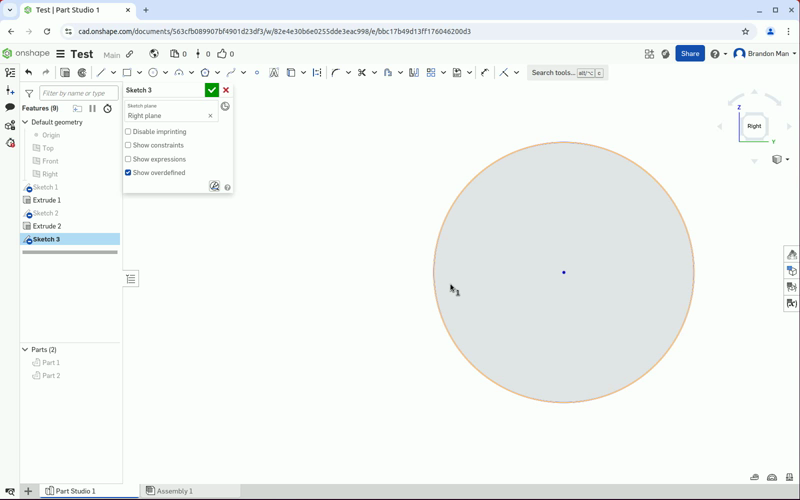
scroll(-6)
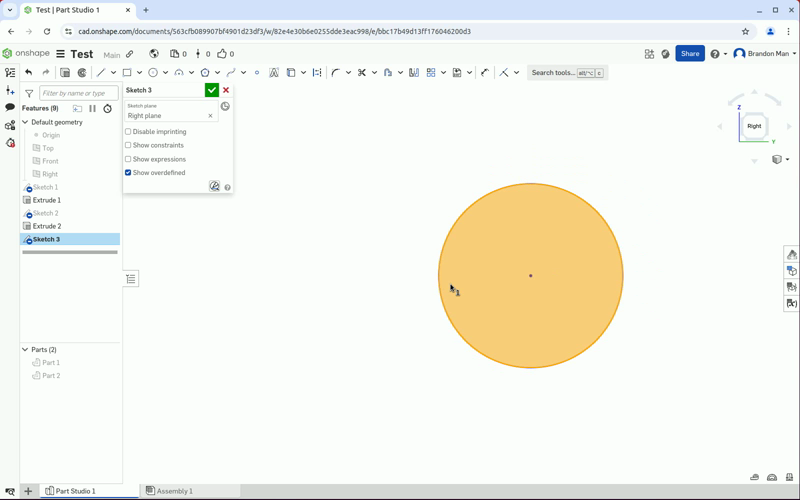
scroll(-6)
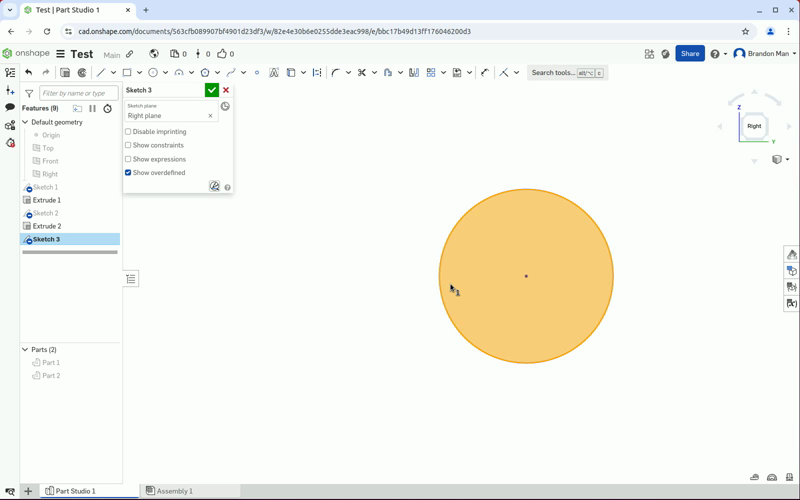
scroll(-6)
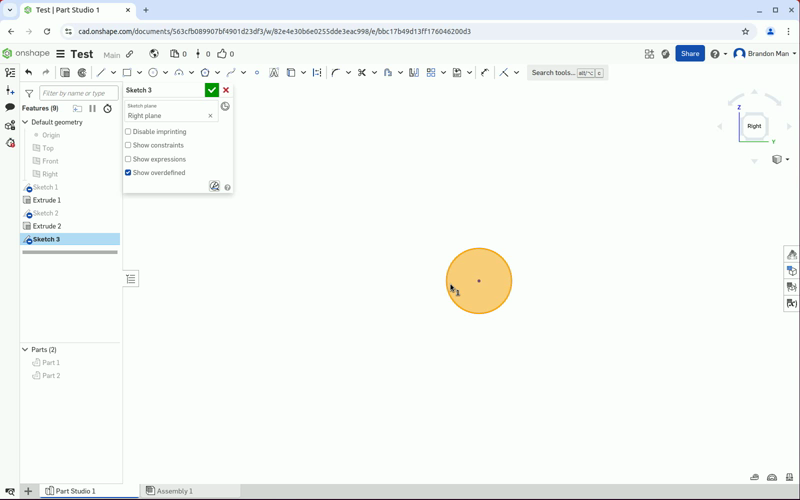
scroll(-6)
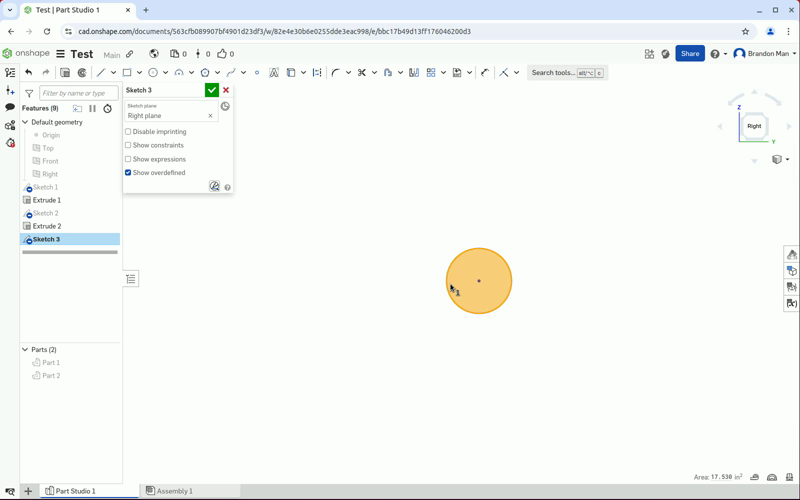
scroll(-6)
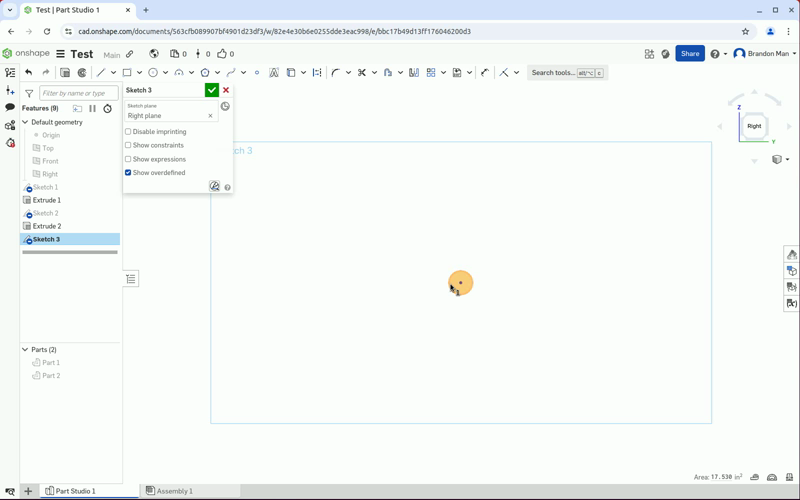
mouse_move(73, 352)
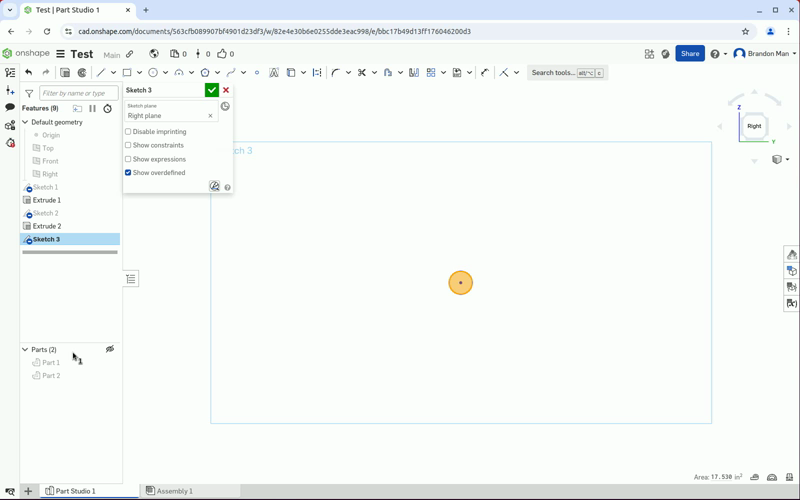
key(shift+y)
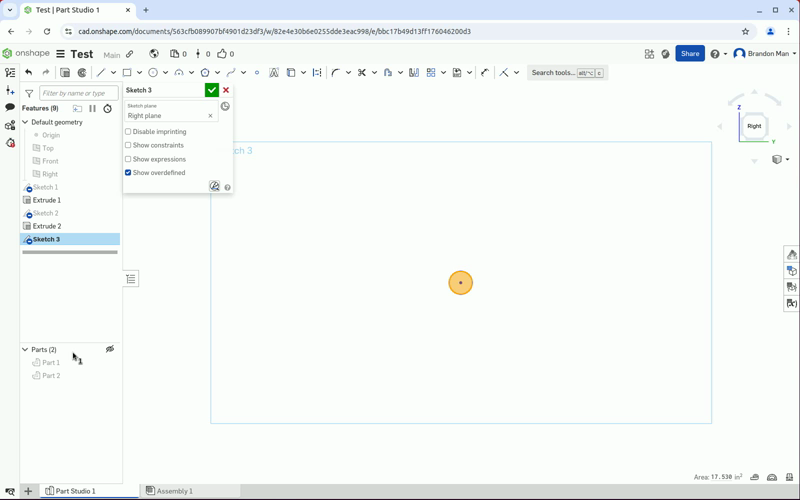
key(shift+e)
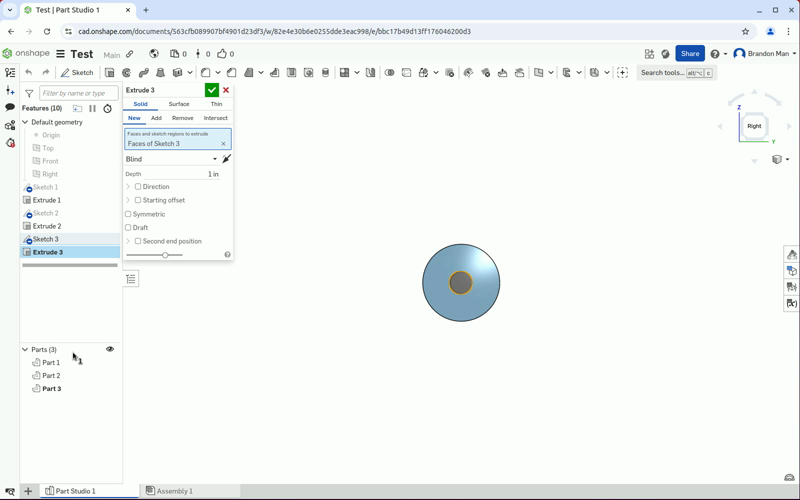
mouse_move(143, 106)
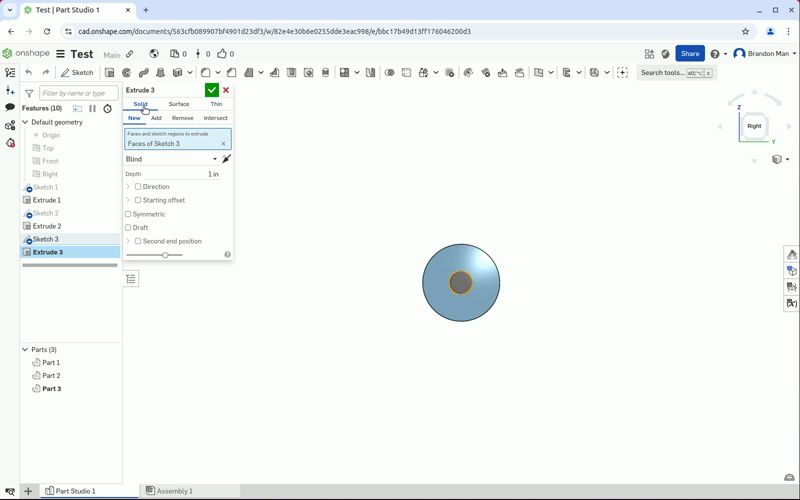
click(143, 106)
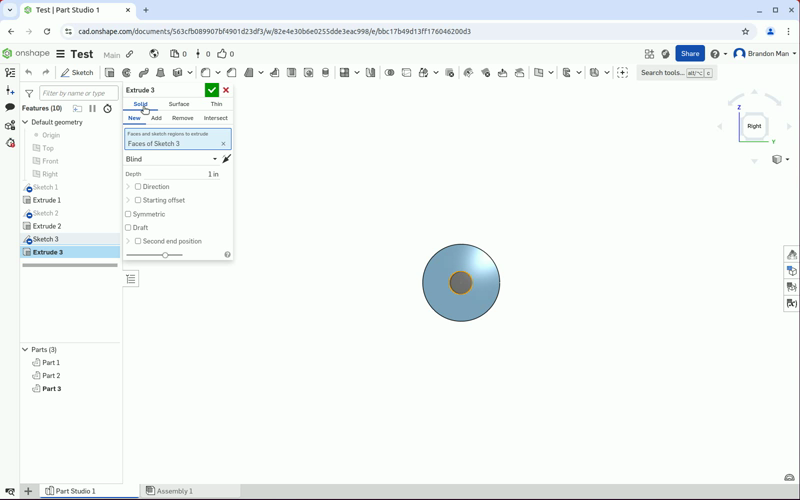
mouse_move(186, 120)
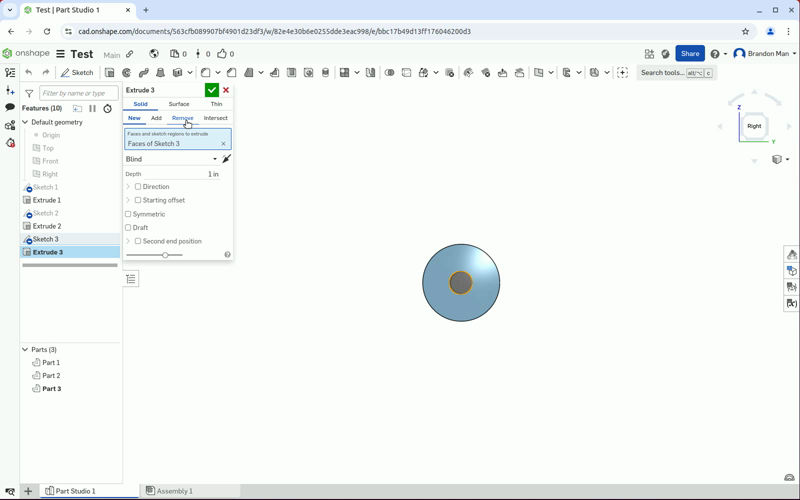
click(186, 120)
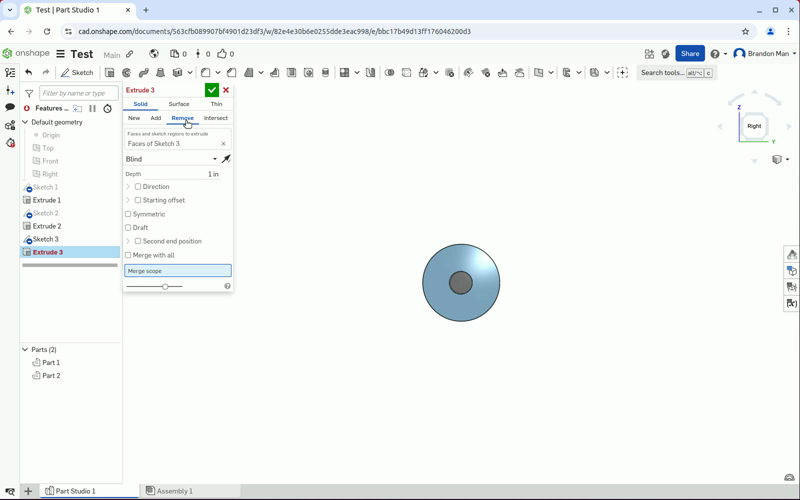
key(tab, 4)
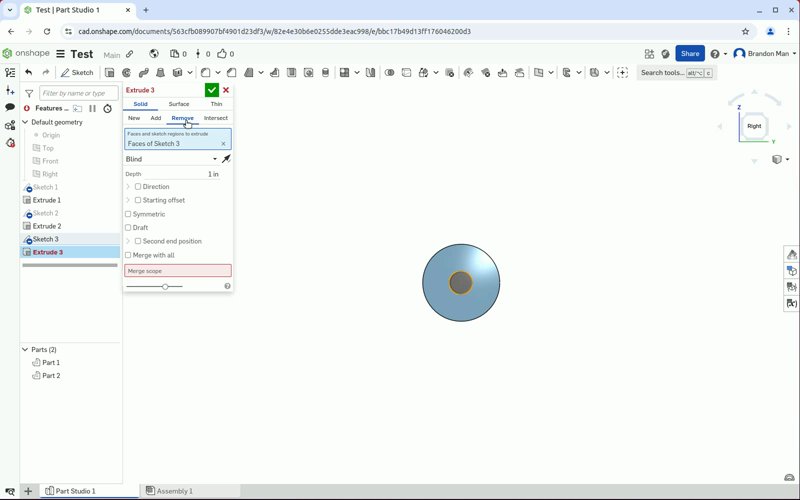
text(-15.405)
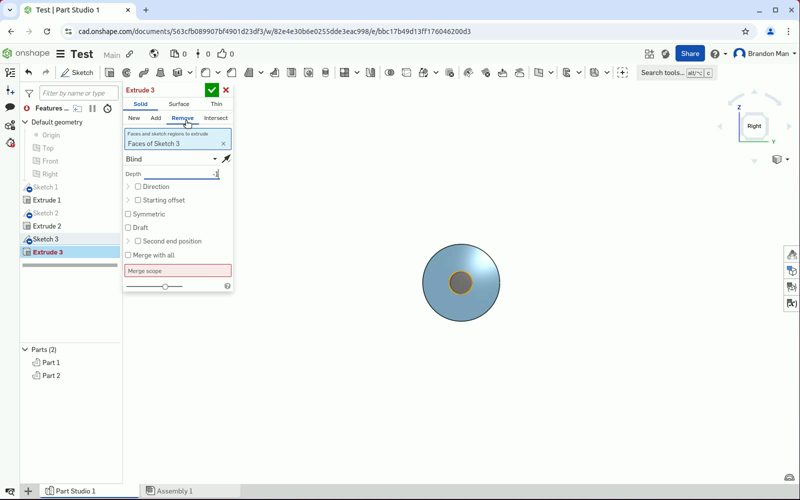
key(tab, 6)
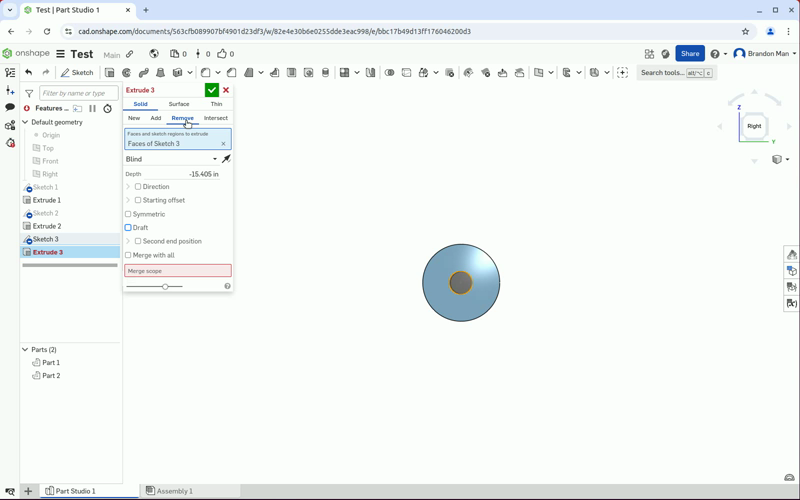
key(space)
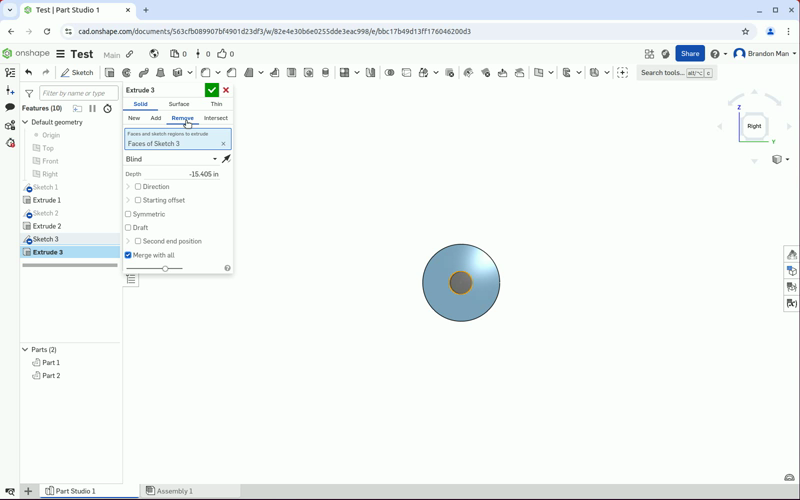
key(enter)
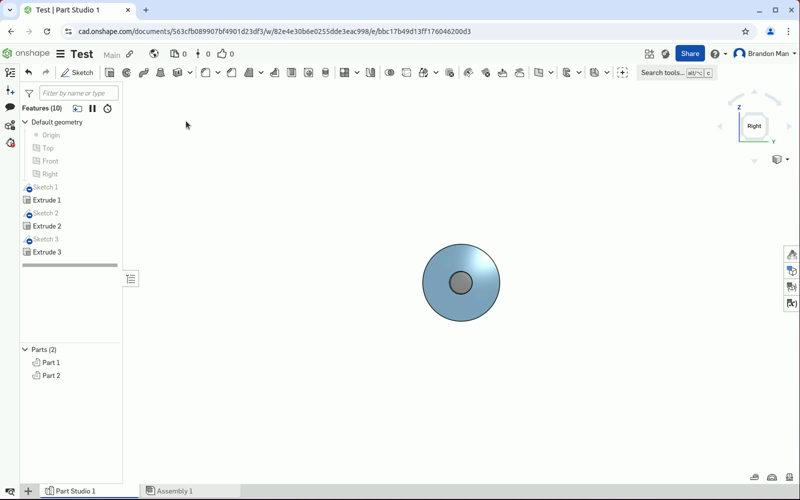
key(shift+h)
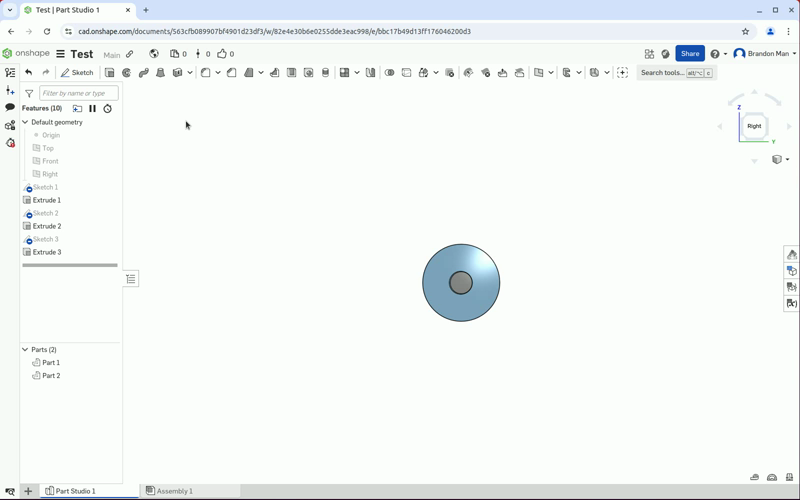
key(shift+h)
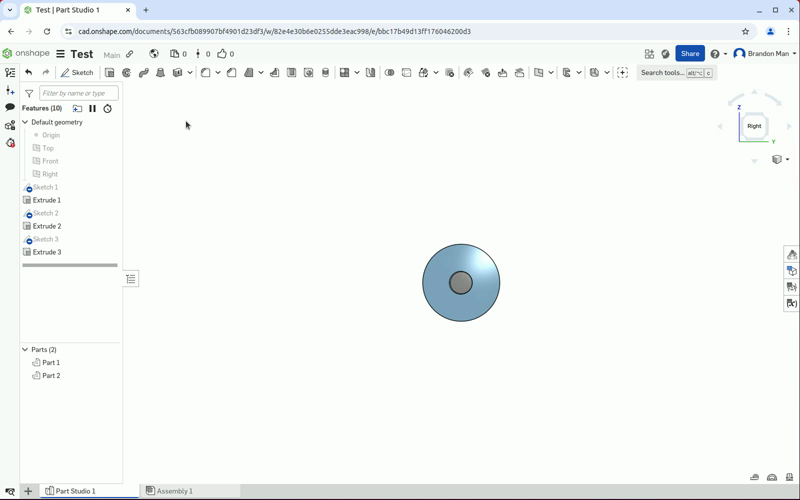
key(shift+7)
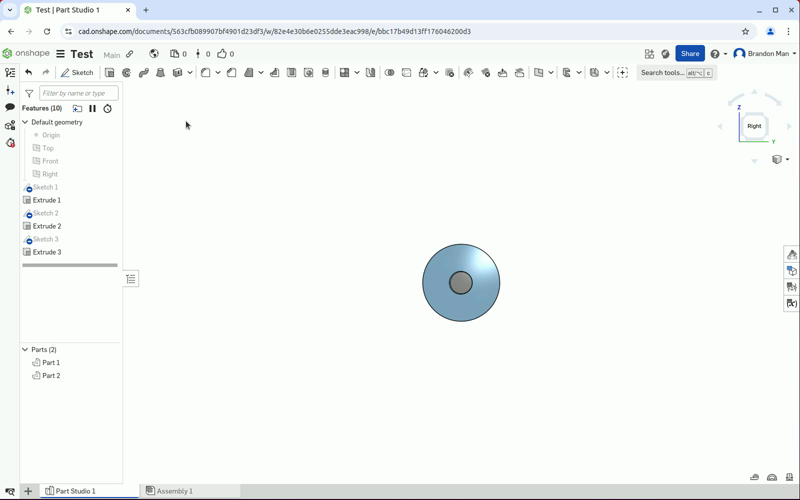
key(right, 2)
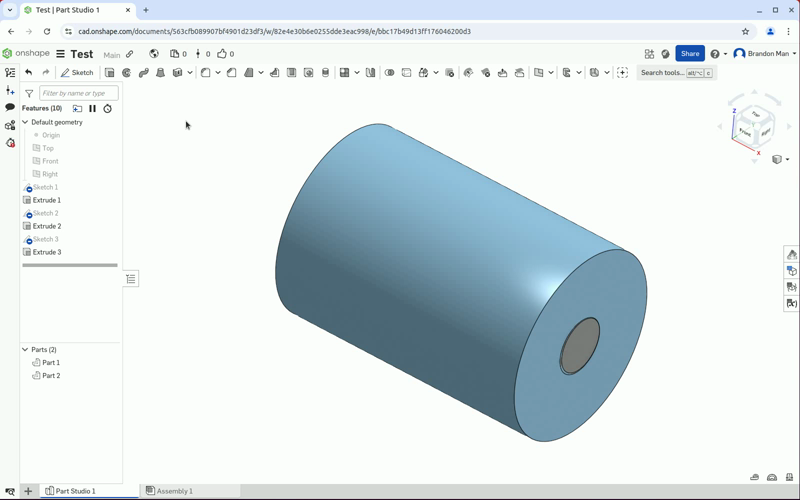
key(down, 2)
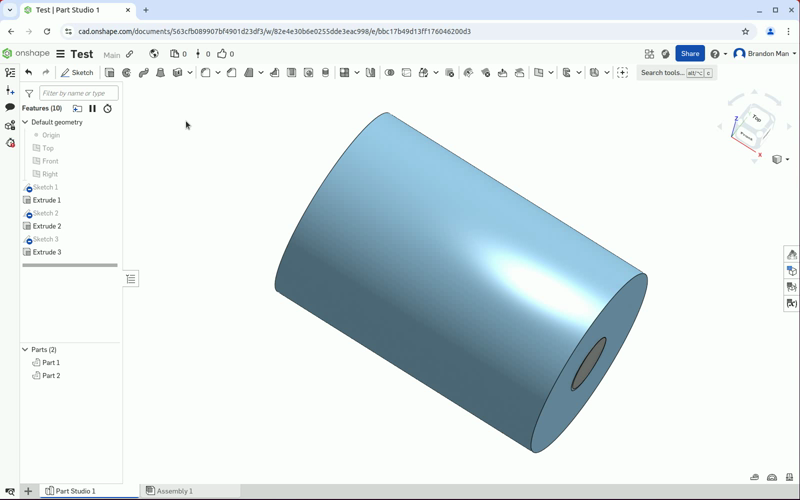
key(up, 2)
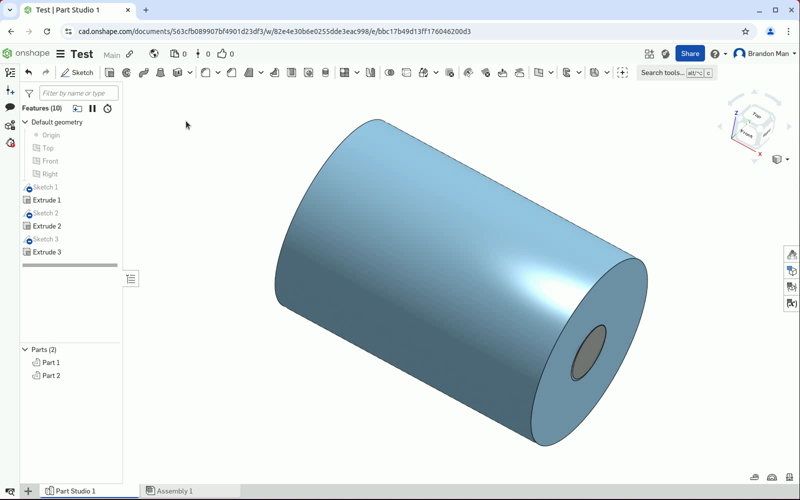
key(left, 2)
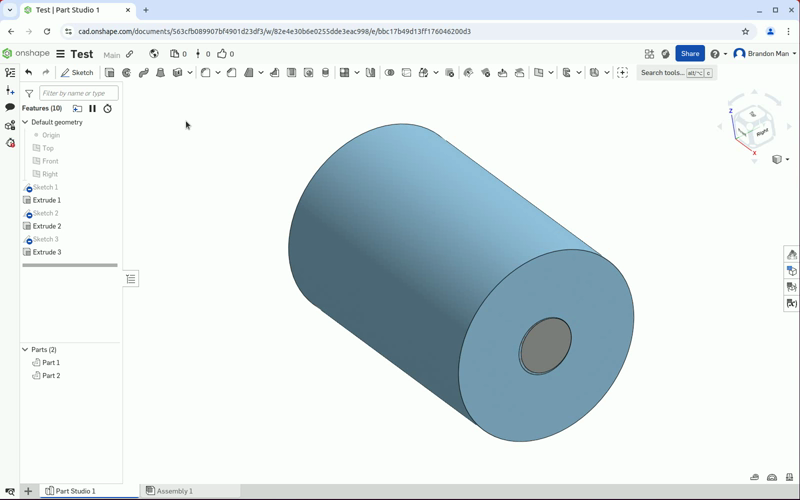
mouse_move(73, 189)
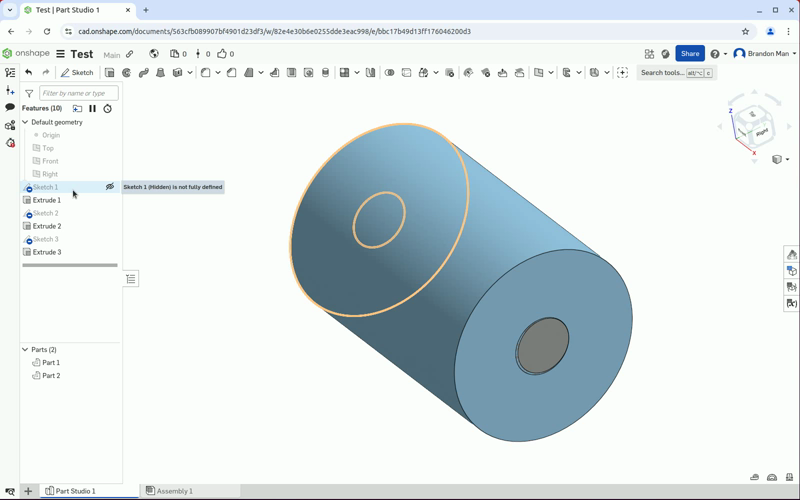
click(73, 189)